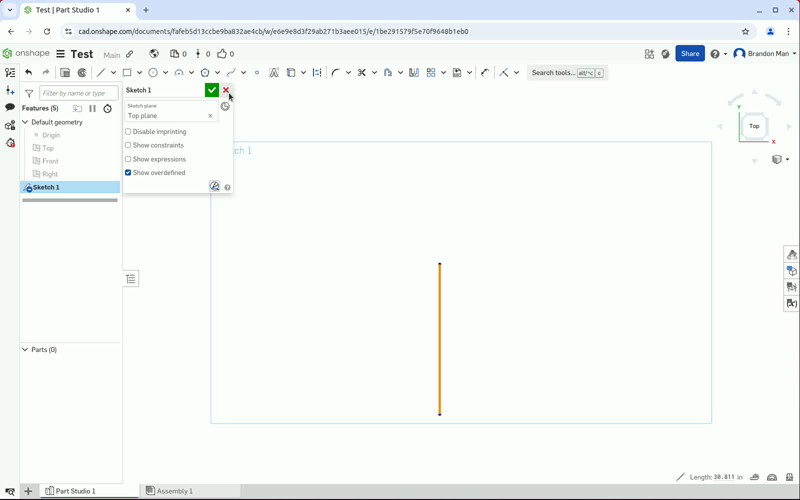
key(shift+h)
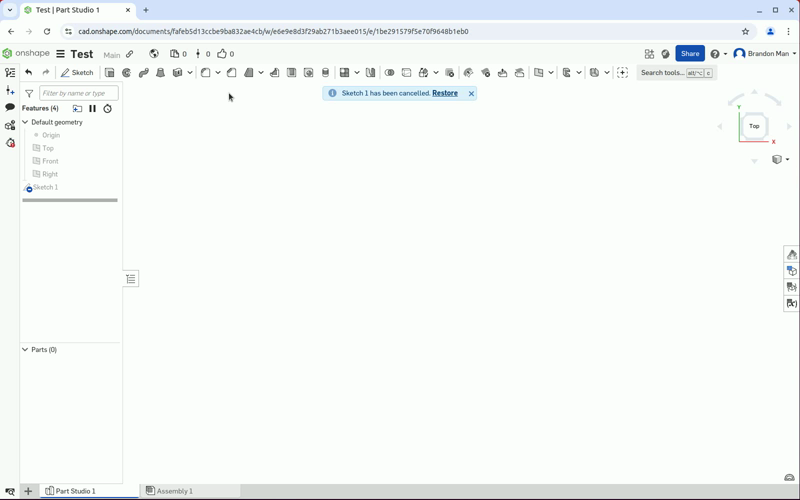
mouse_move(73, 352)
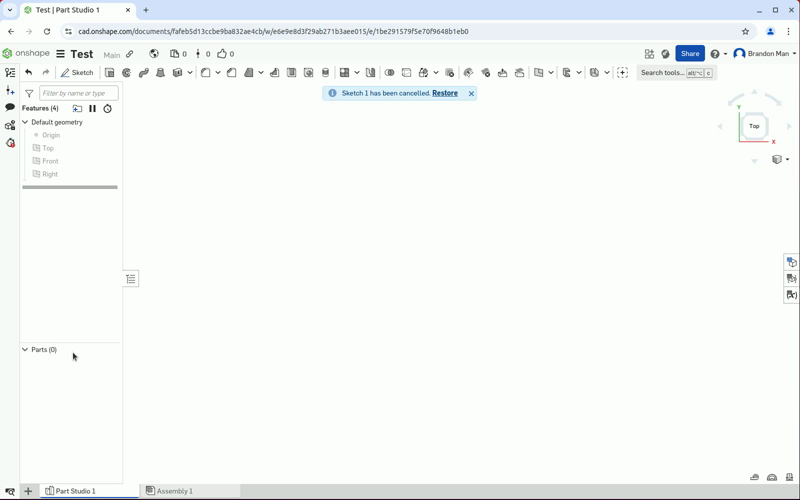
key(y)
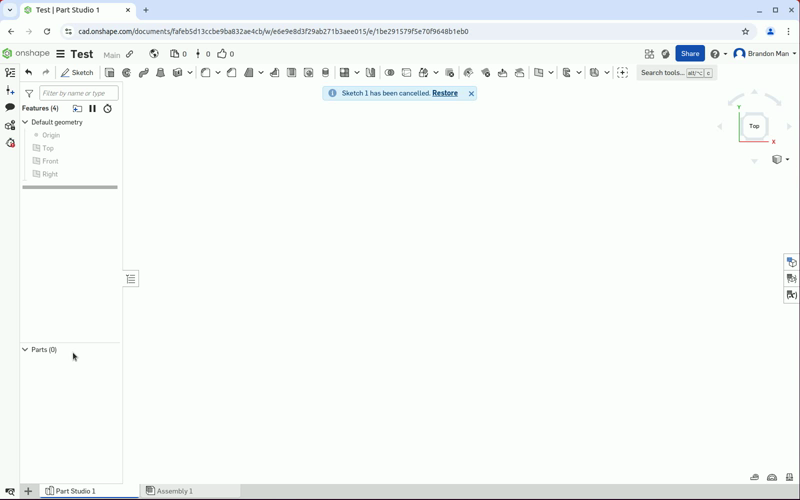
key(shift+p)
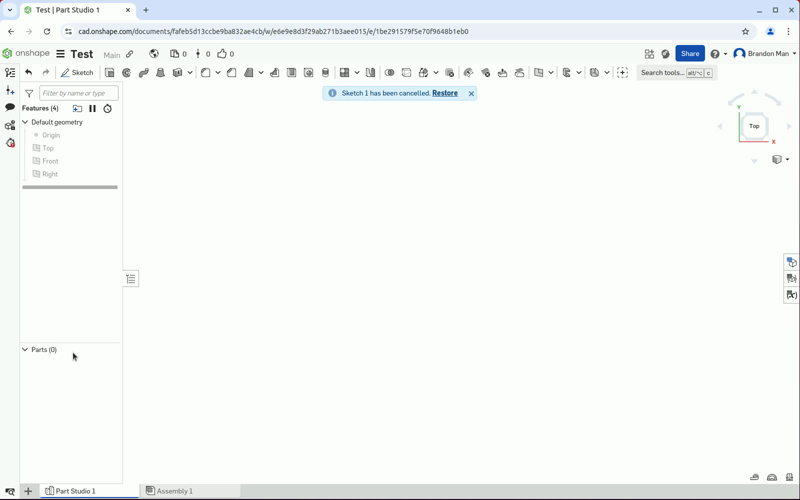
key(space)
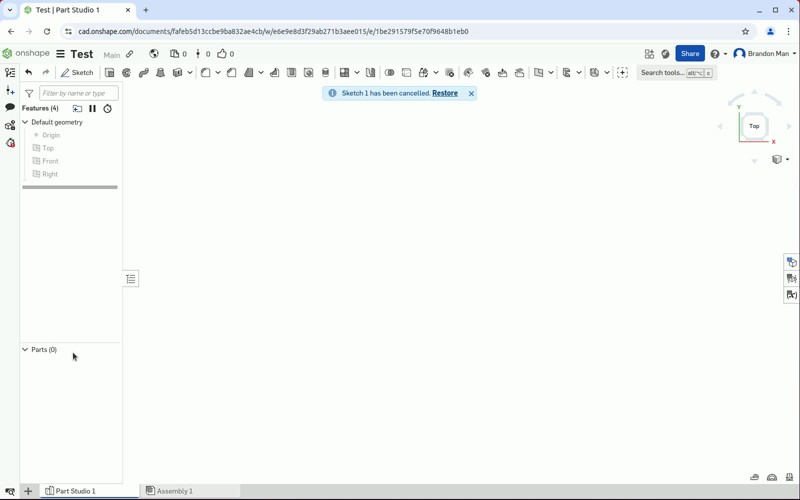
key_down(shift)
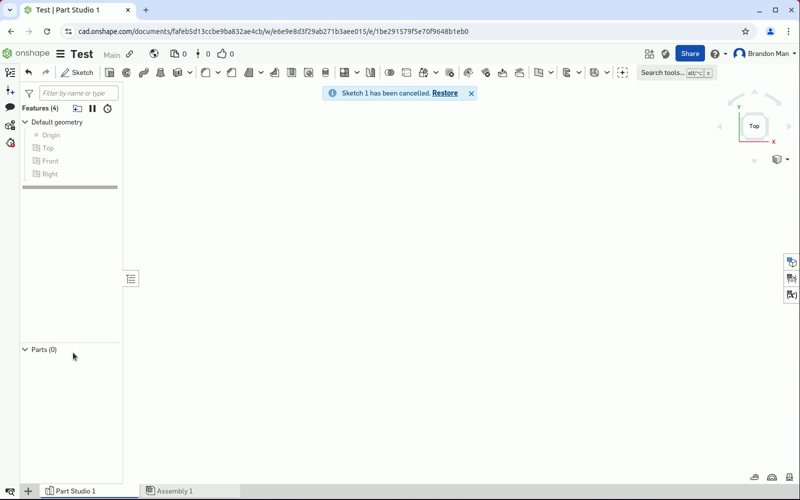
key(up)
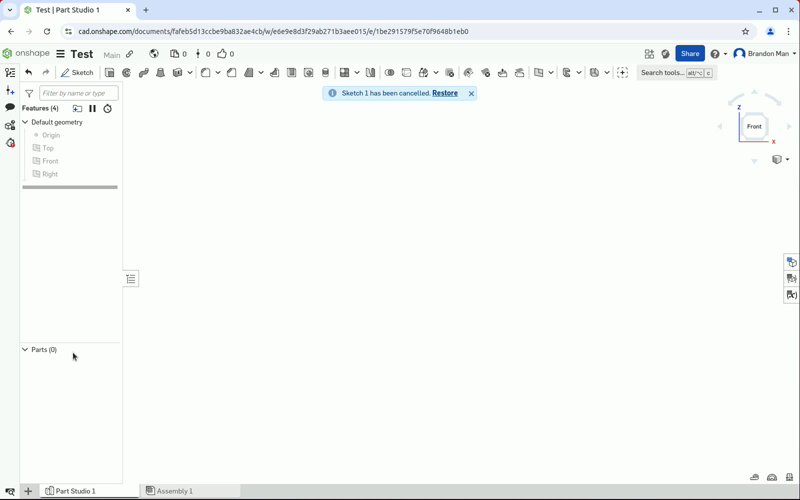
key_up(shift)
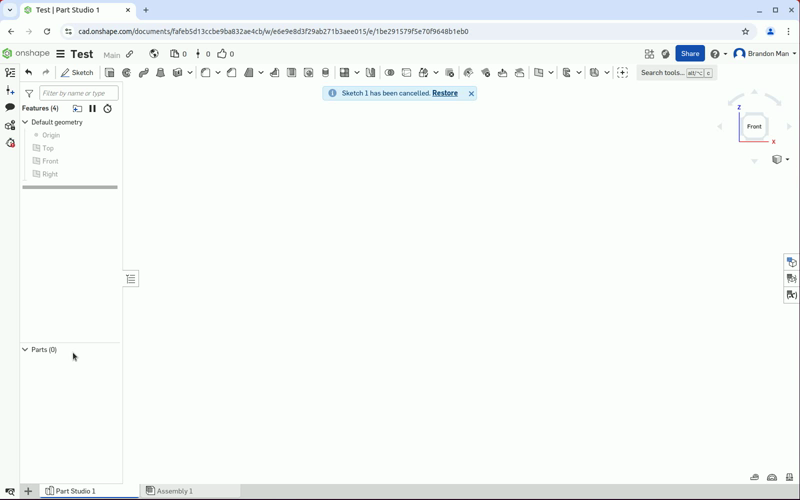
mouse_move(73, 352)
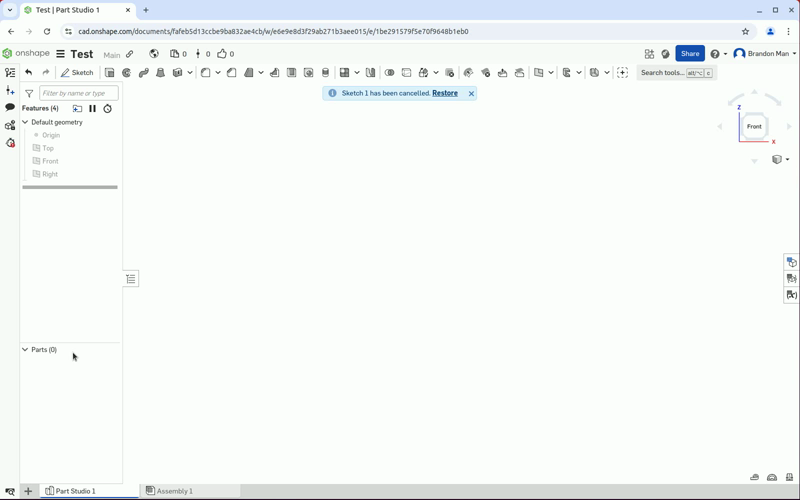
key(shift+y)
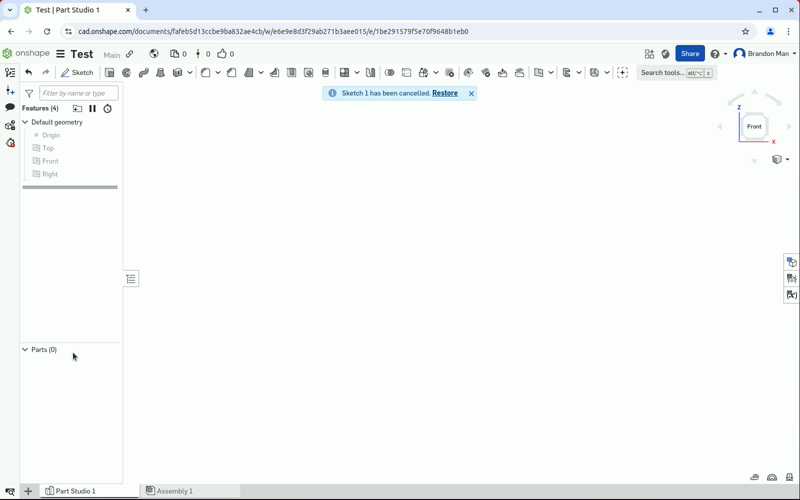
key(shift+s)
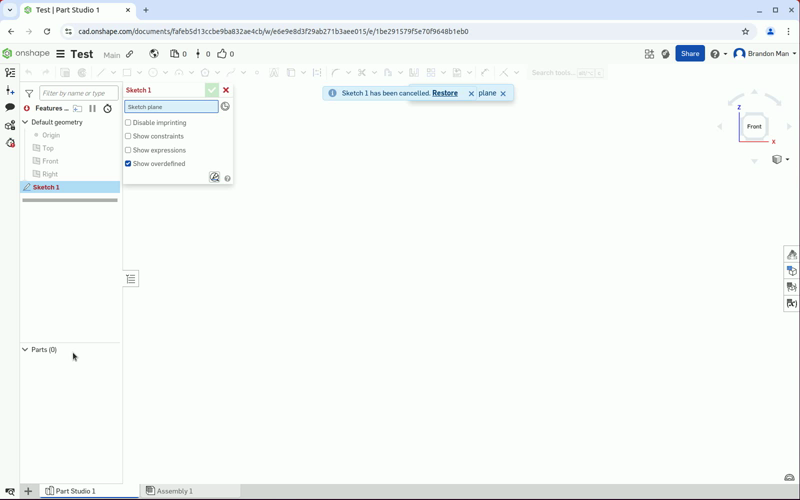
mouse_move(73, 163)
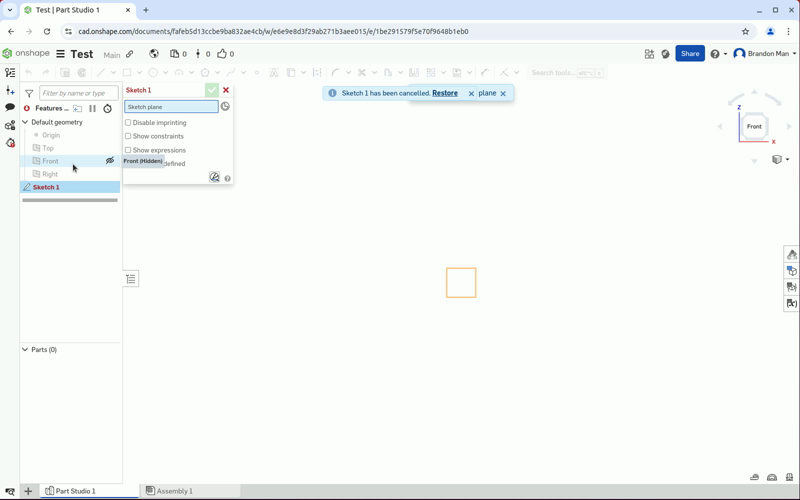
click(73, 163)
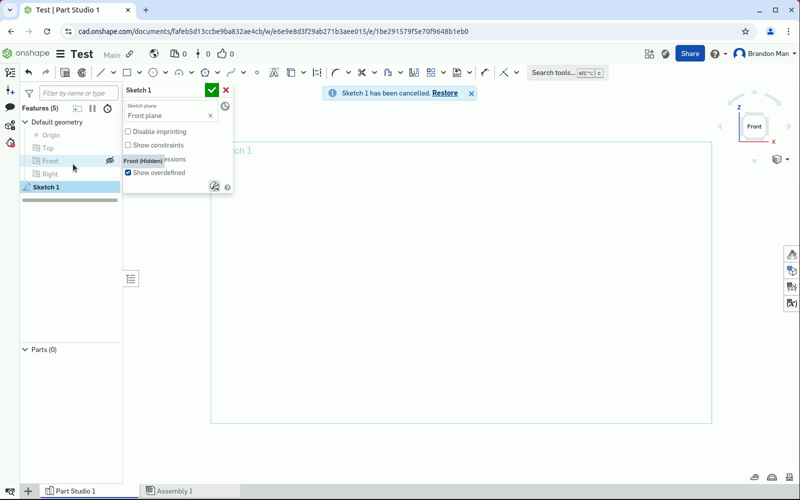
mouse_move(73, 352)
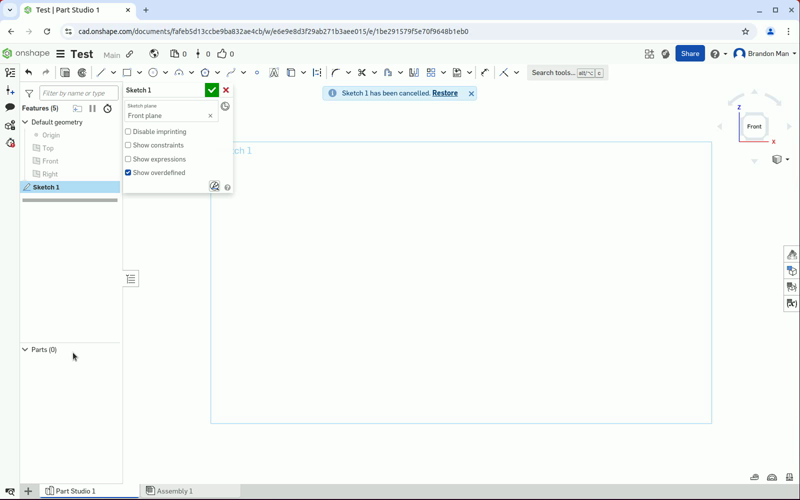
key(y)
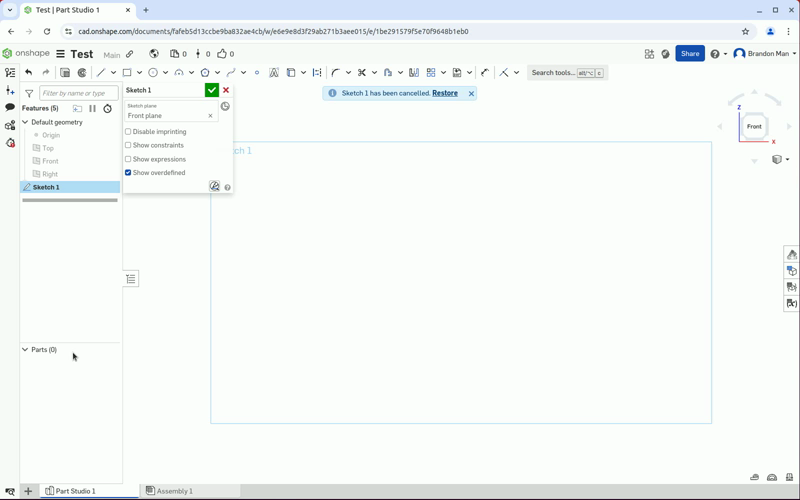
key(c)
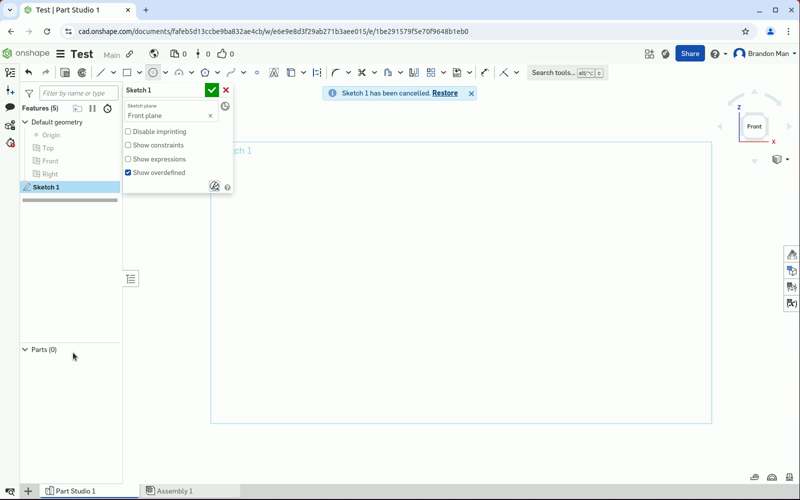
key_down(shift)
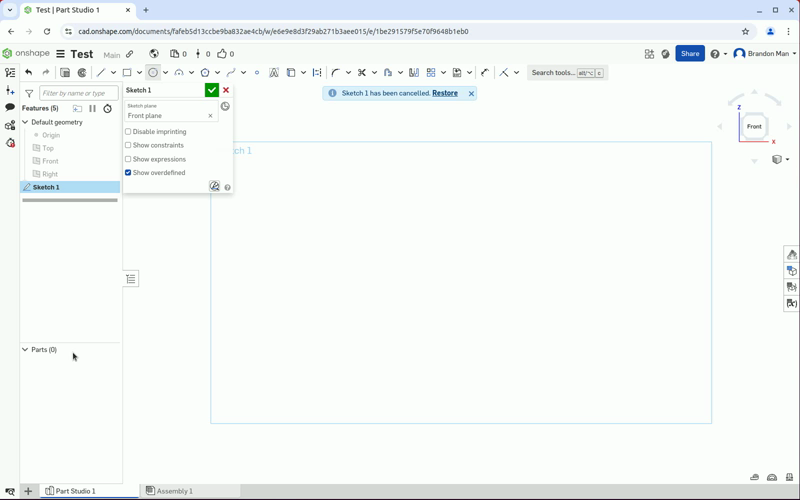
mouse_move(461, 282)
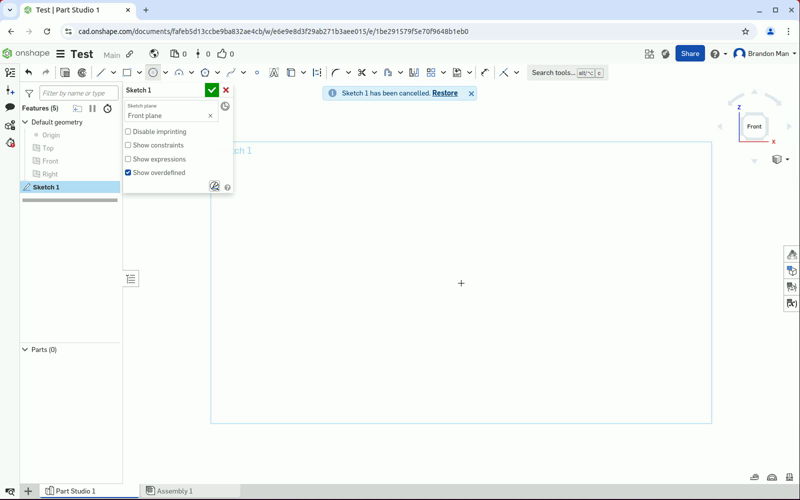
click(461, 282)
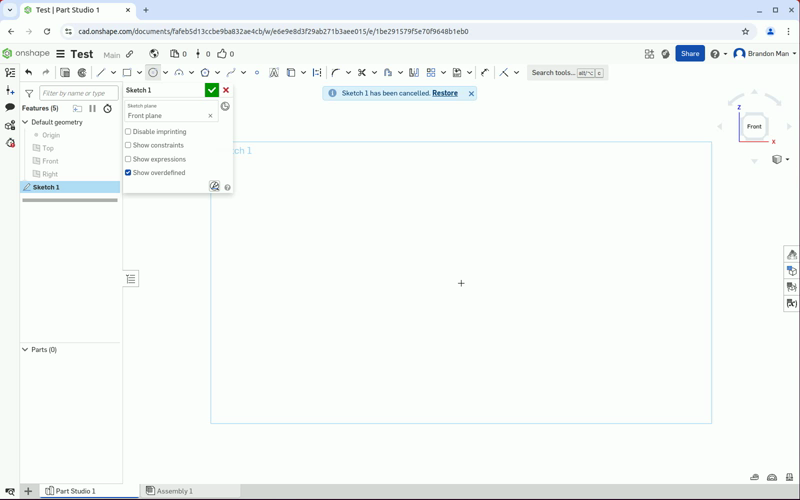
key_up(shift)
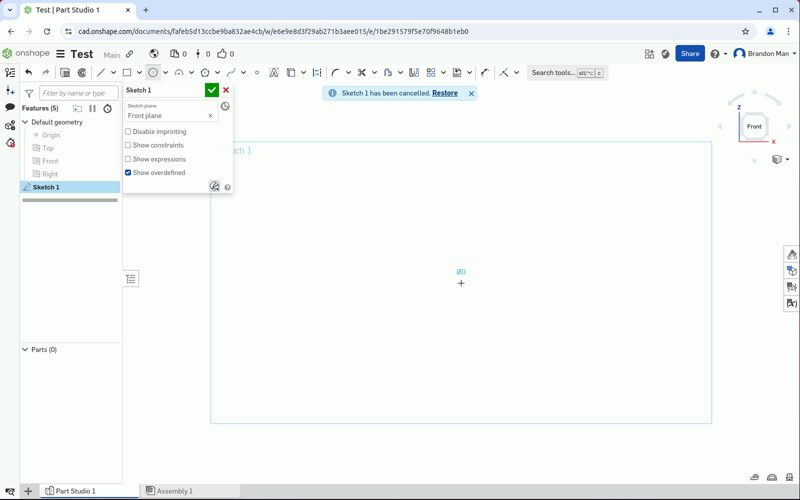
mouse_move(574, 282)
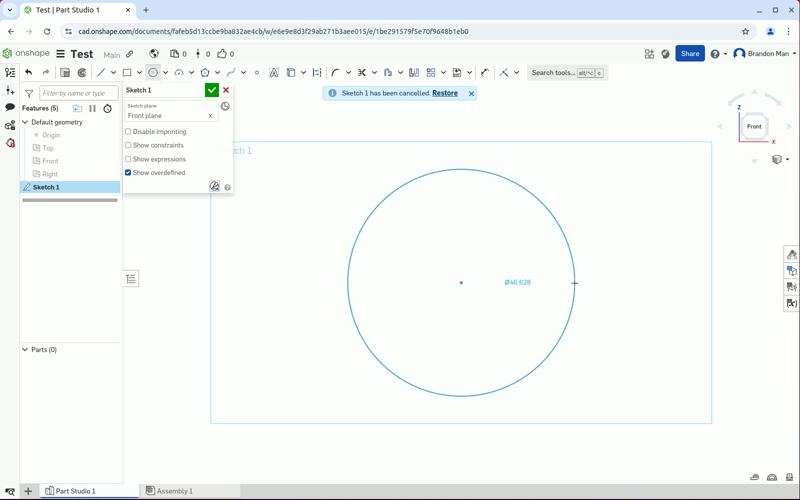
click(574, 282)
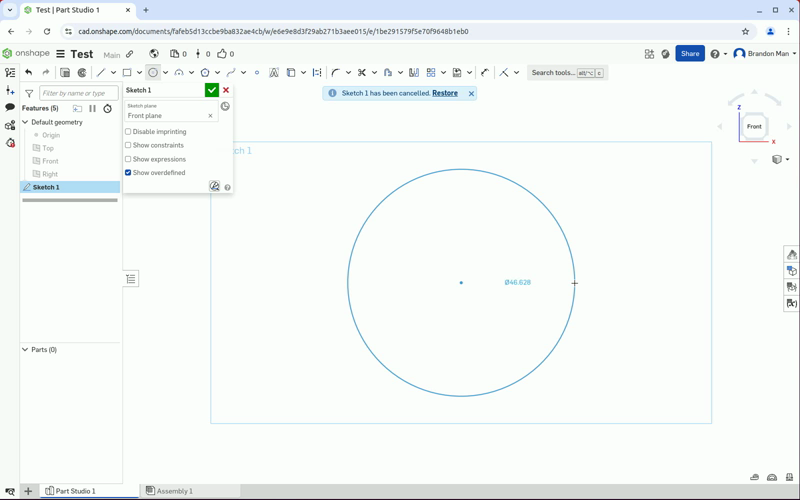
key(esc)
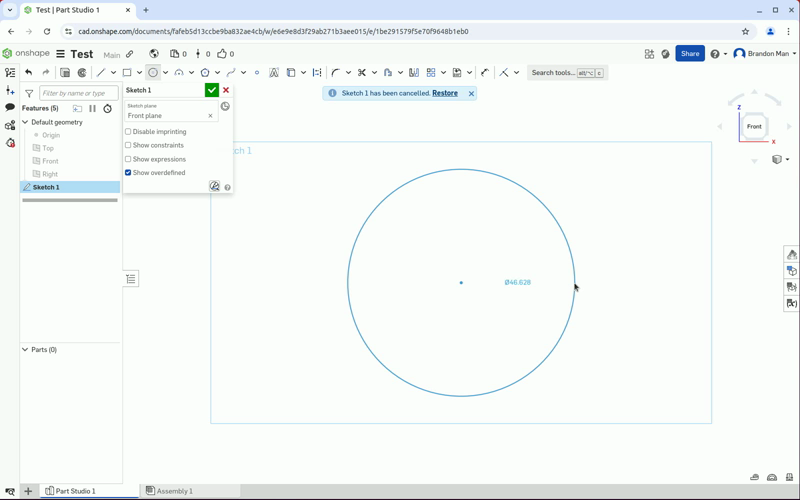
key(c)
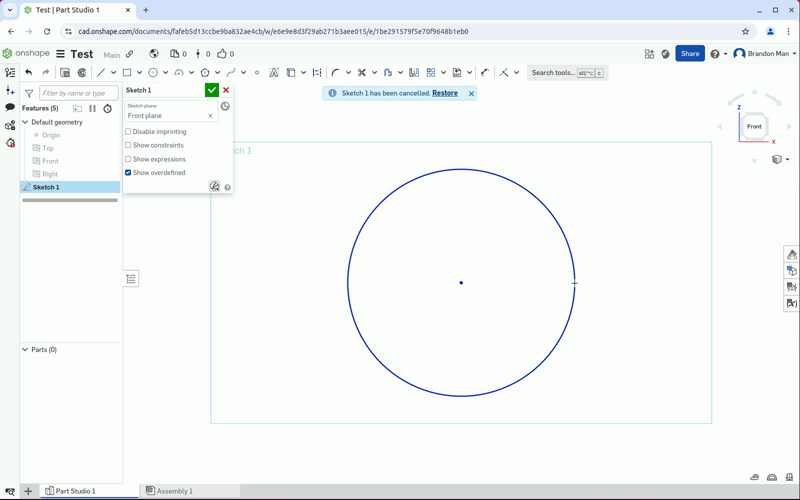
key_down(shift)
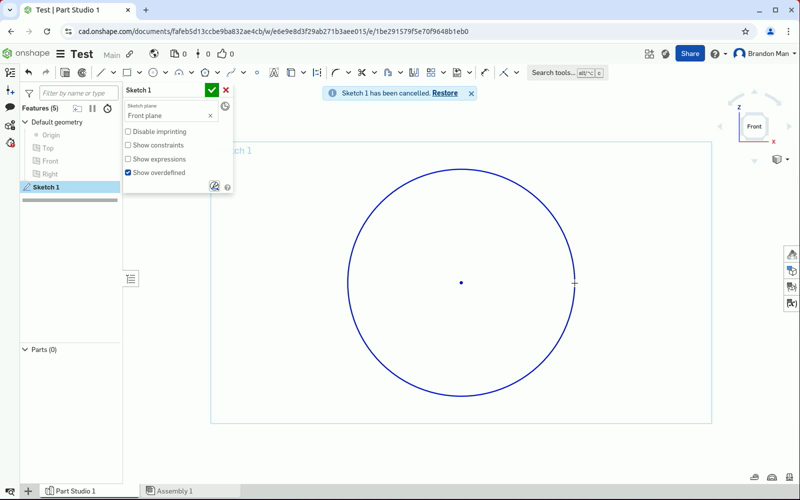
mouse_move(461, 282)
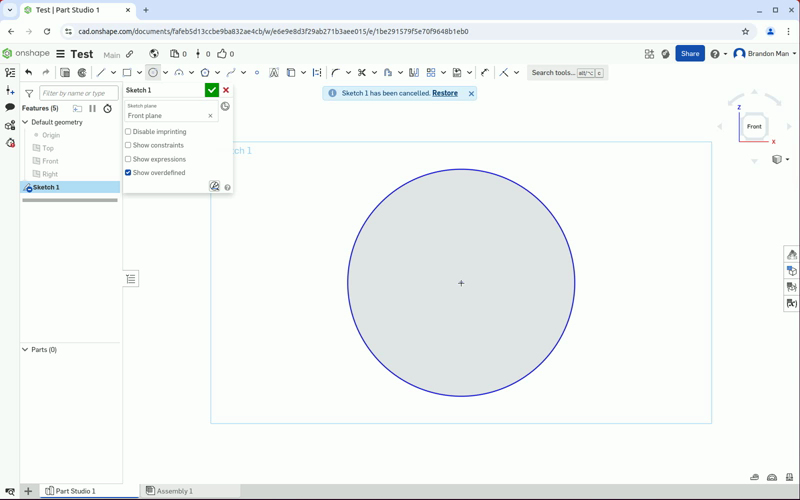
click(461, 282)
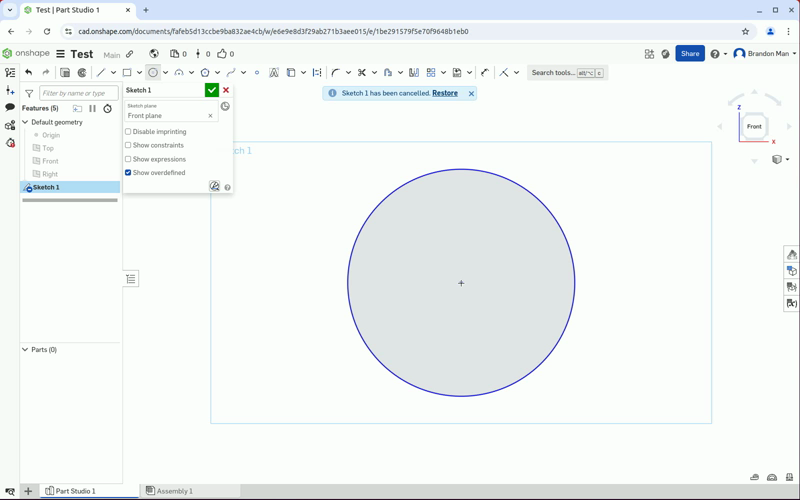
key_up(shift)
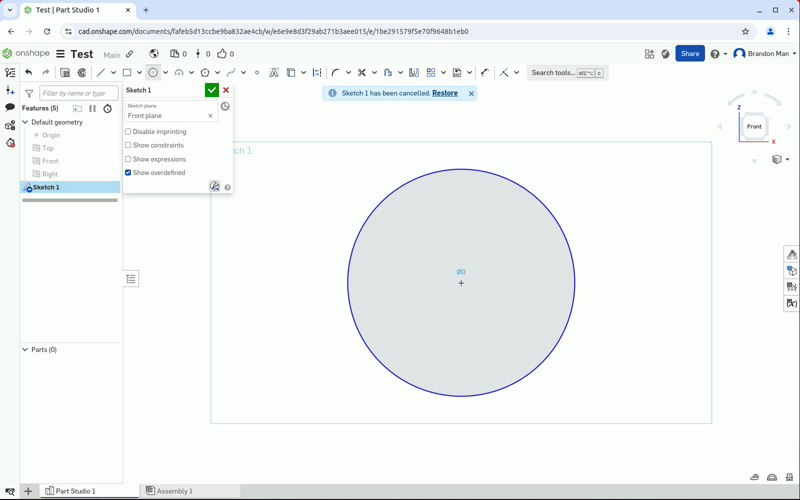
mouse_move(548, 282)
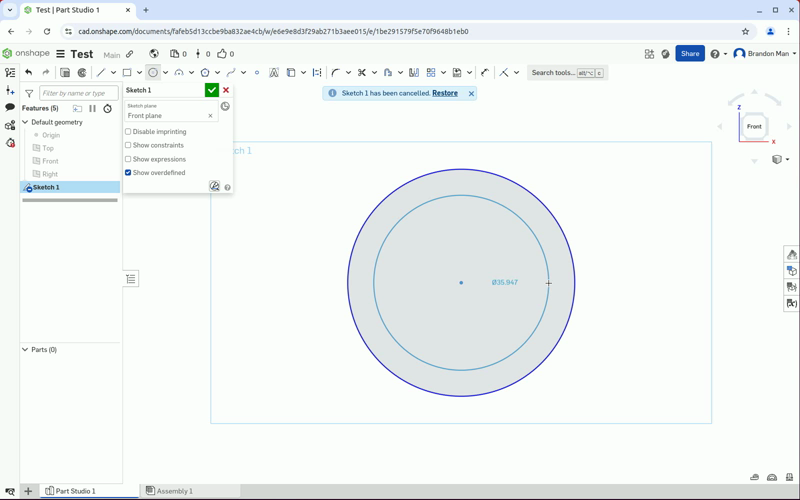
click(548, 282)
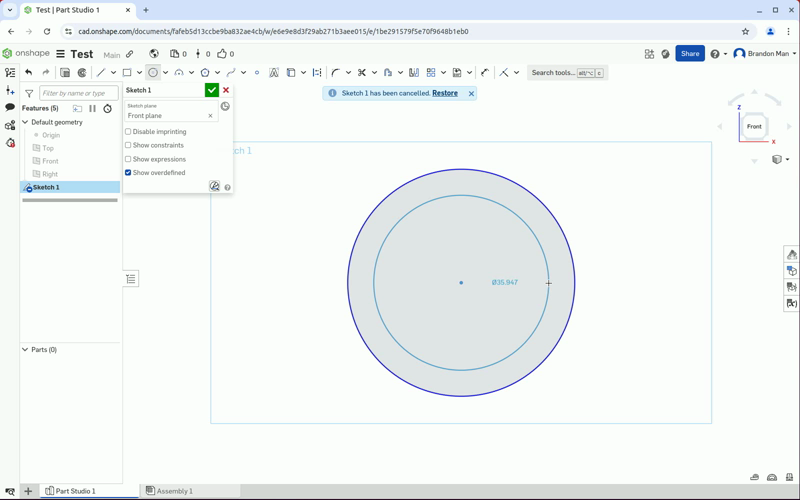
key(esc)
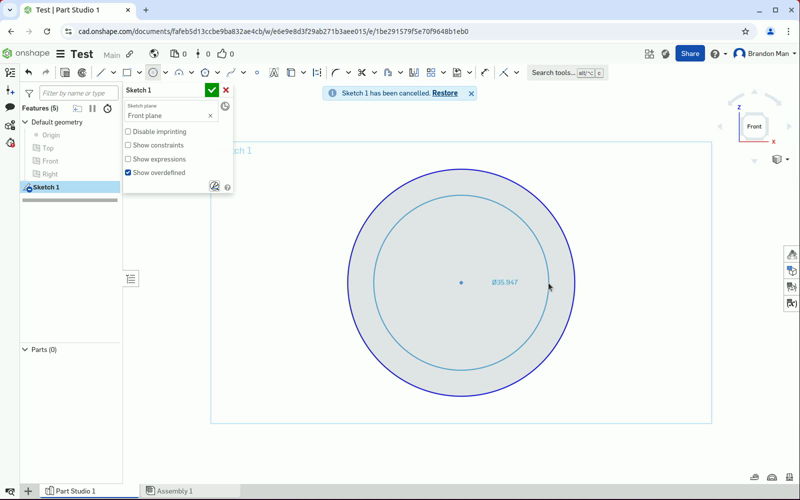
mouse_move(370, 325)
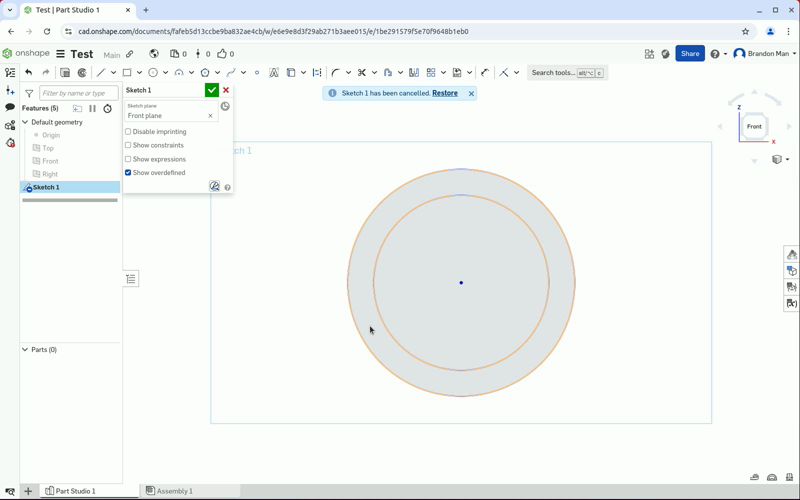
click(370, 325)
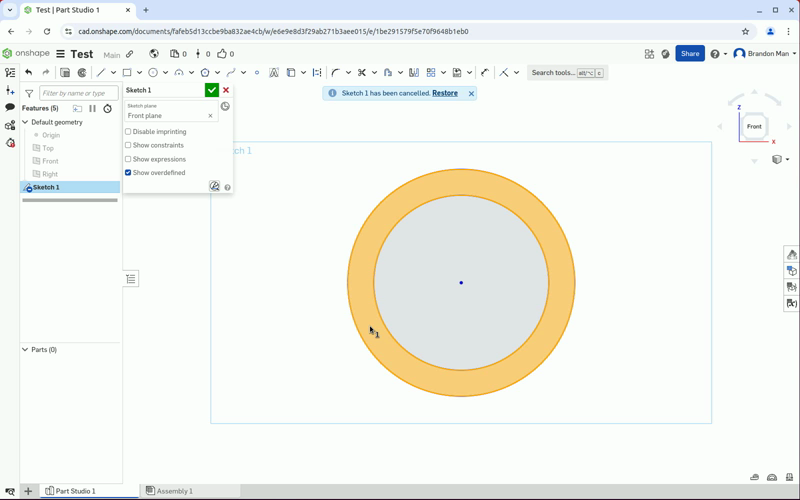
mouse_move(73, 352)
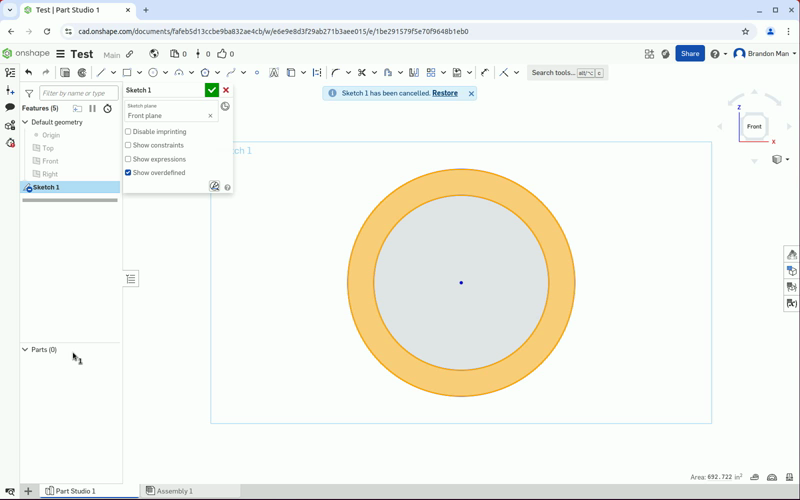
key(shift+y)
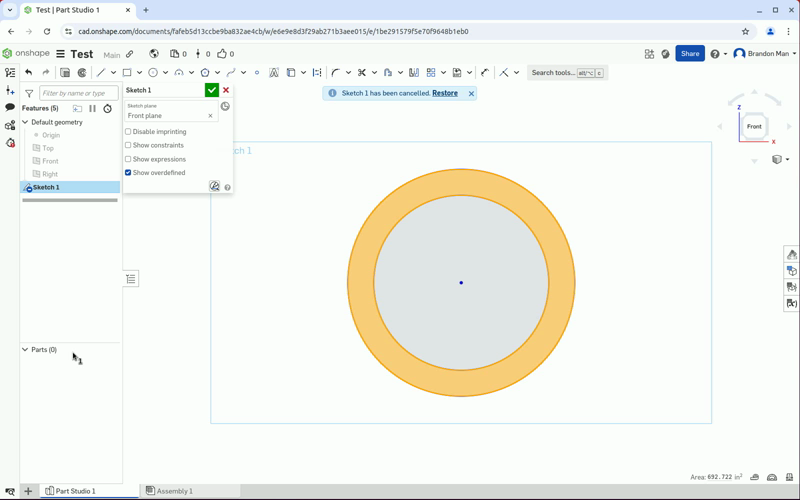
key(shift+e)
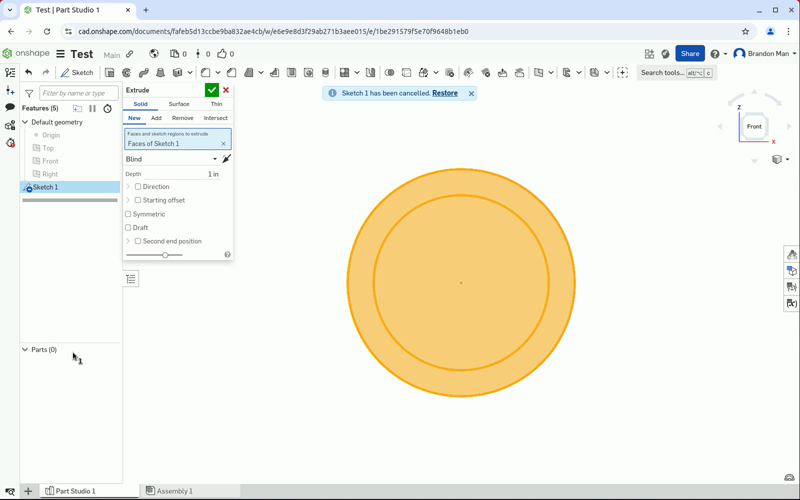
mouse_move(143, 106)
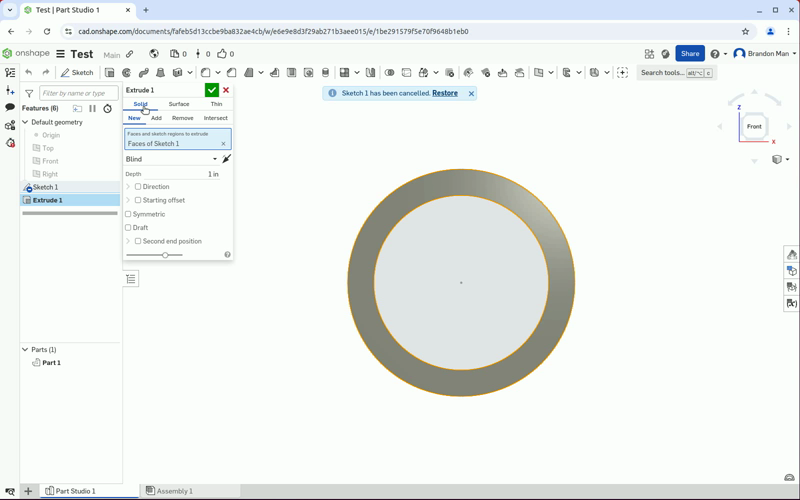
click(143, 106)
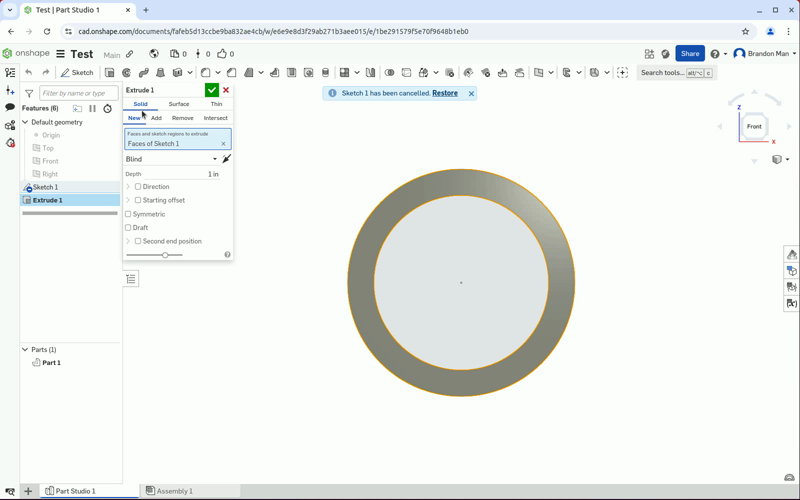
mouse_move(137, 120)
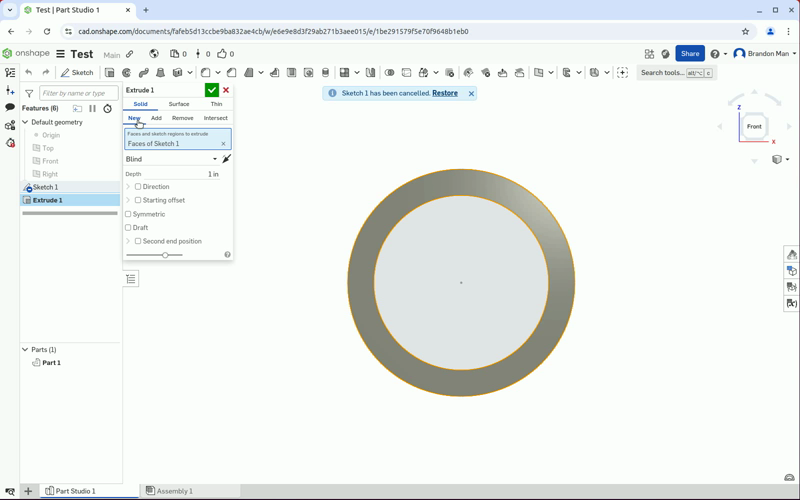
click(137, 120)
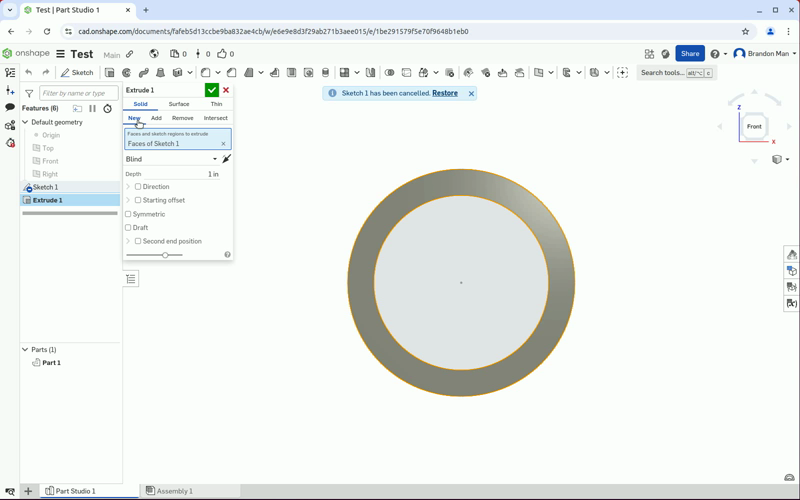
key(tab, 4)
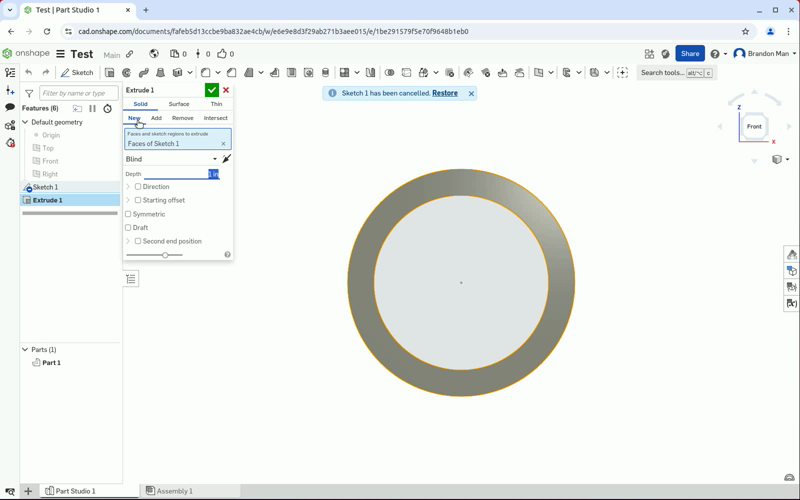
text(1.444)
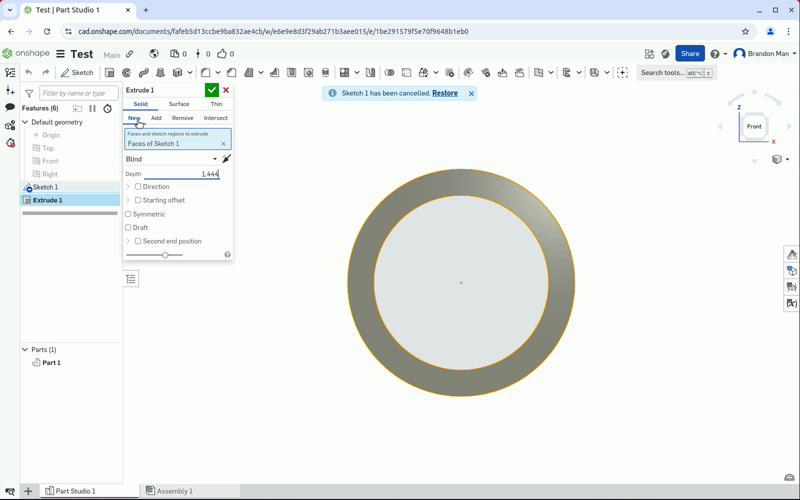
key(tab, 3)
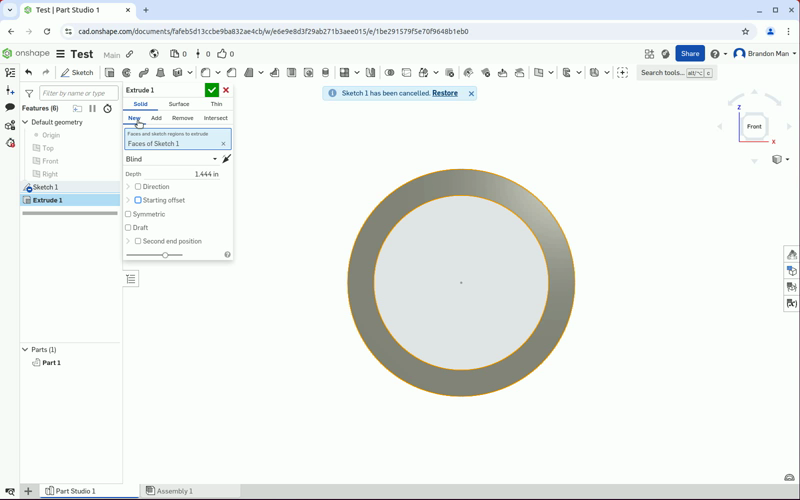
key(tab, 2)
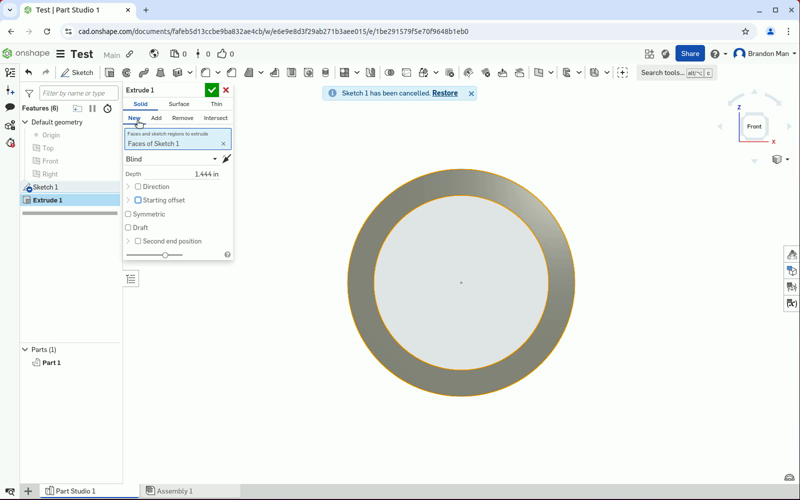
key(space)
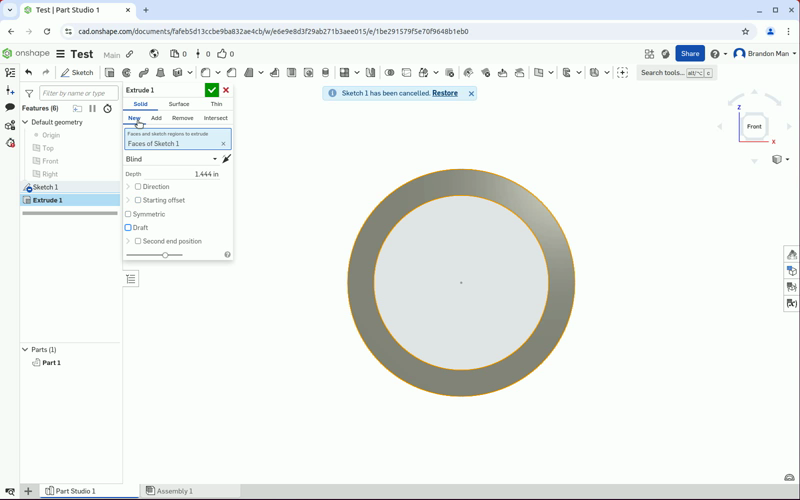
key(tab, 3)
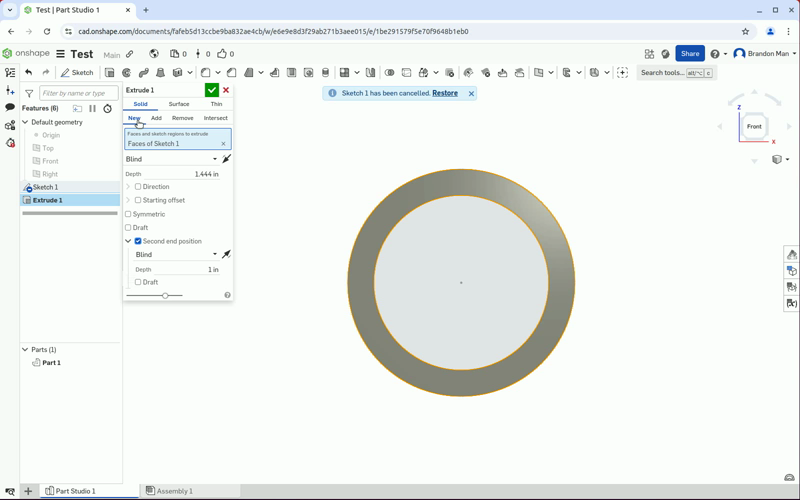
text(1.444)
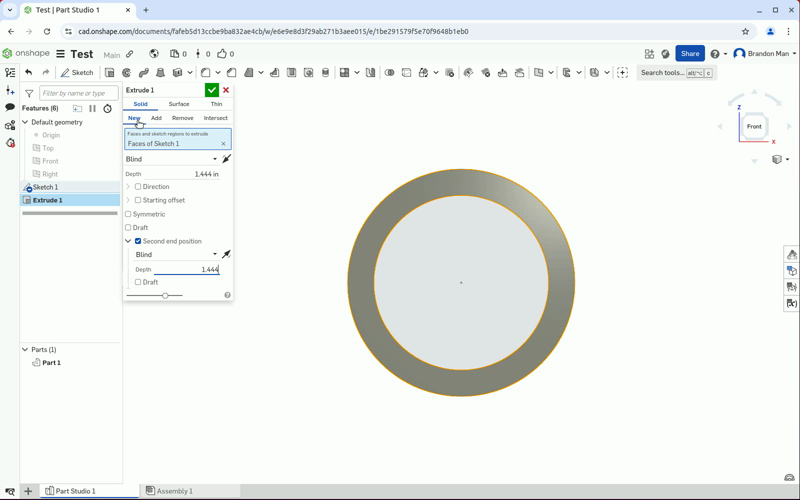
key(enter)
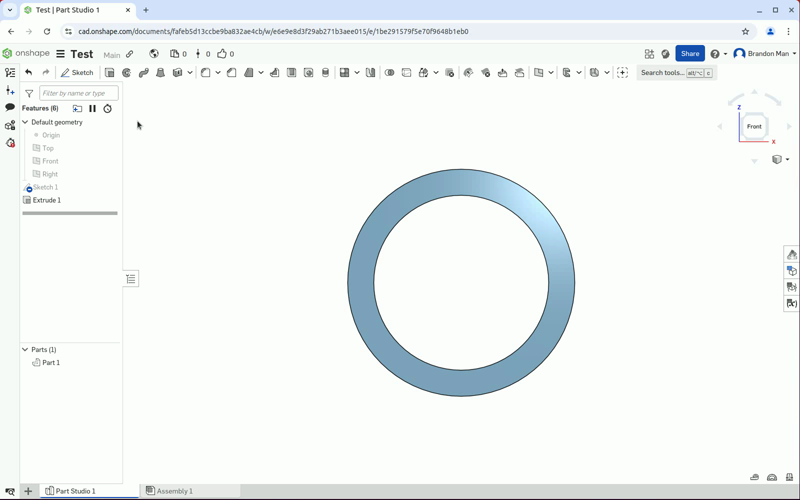
key(shift+h)
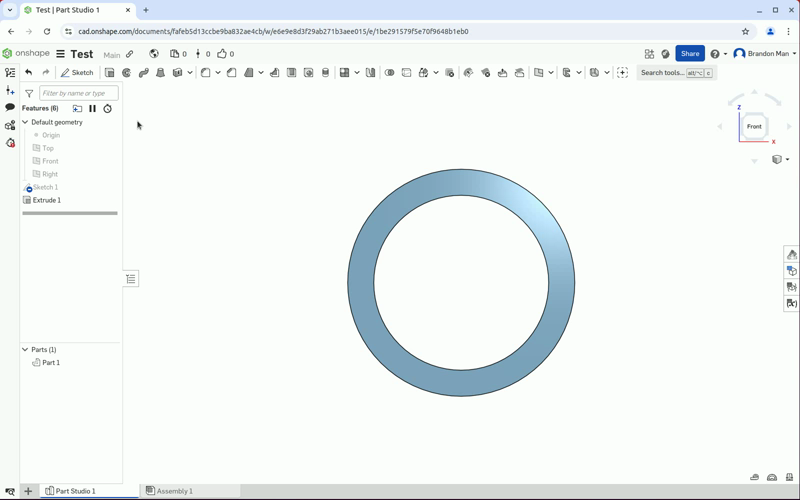
key(shift+h)
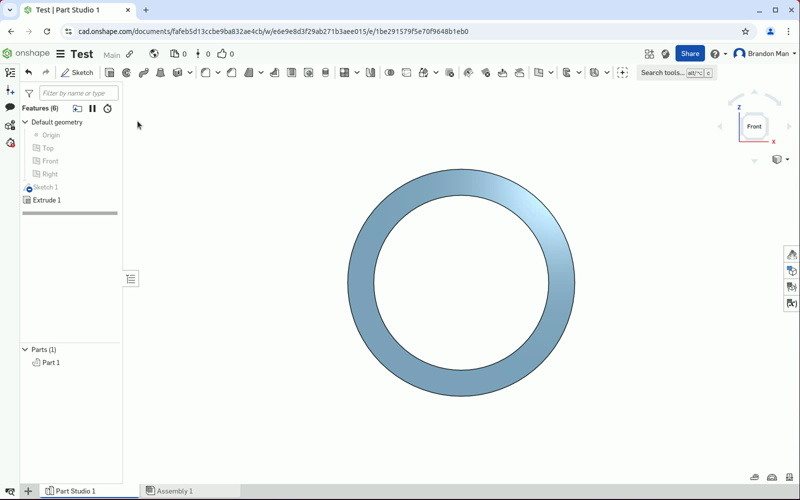
mouse_move(73, 189)
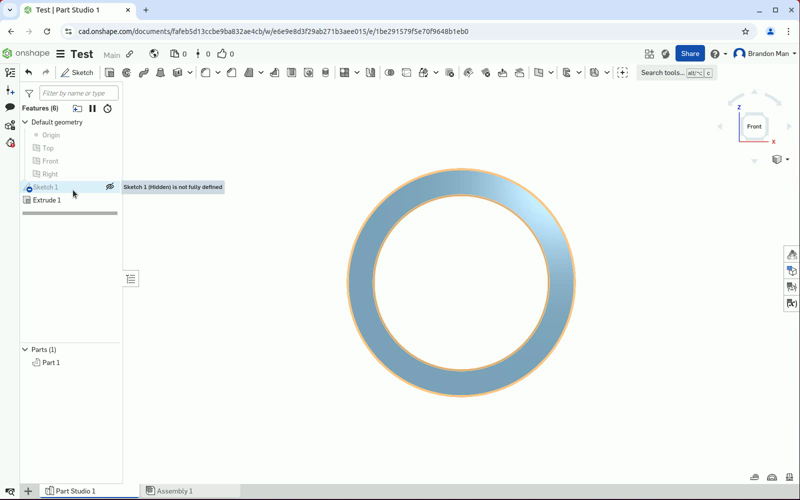
click(73, 189)
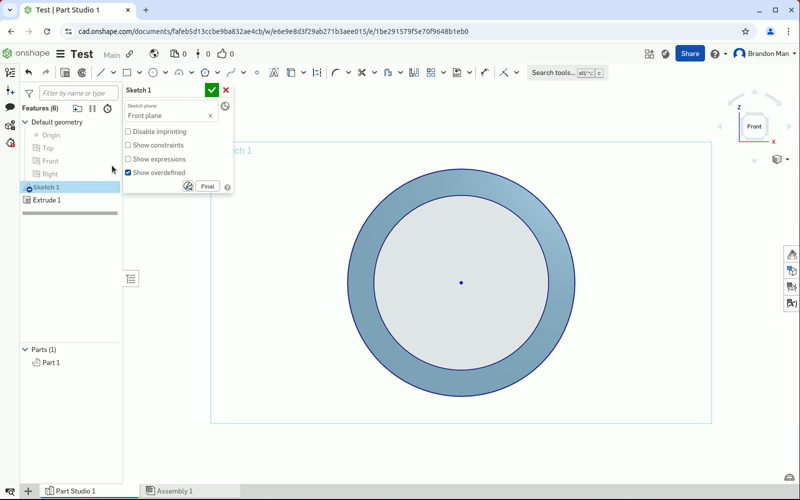
mouse_move(229, 92)
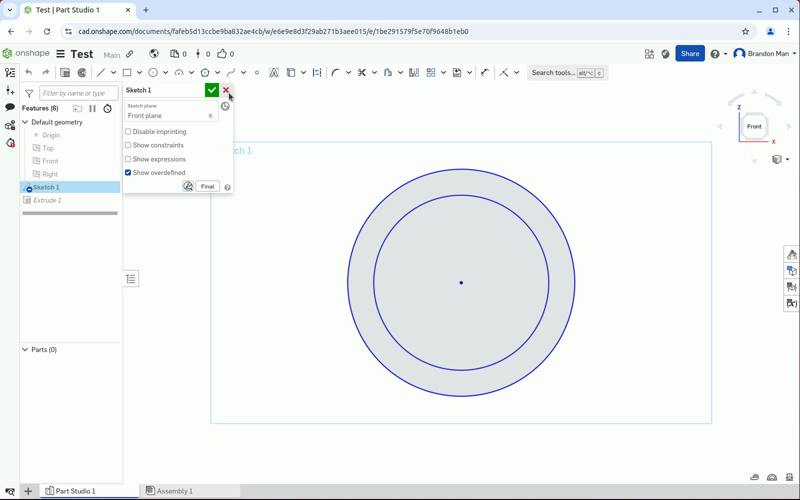
click(229, 92)
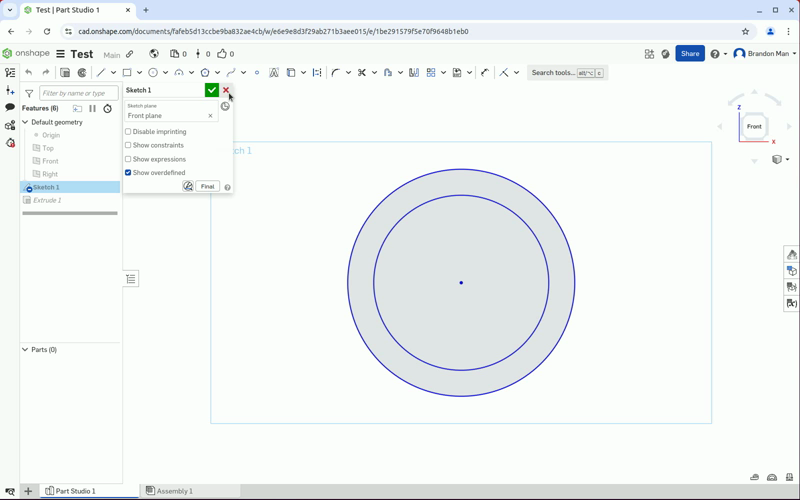
key(shift+s)
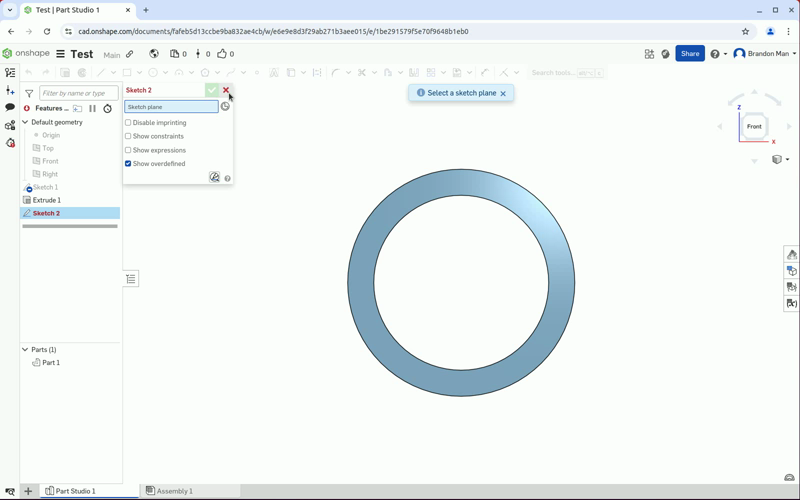
mouse_move(73, 163)
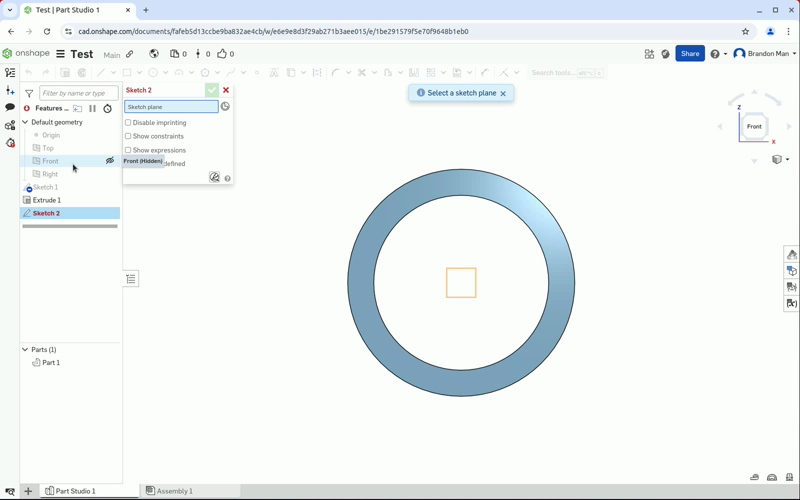
click(73, 163)
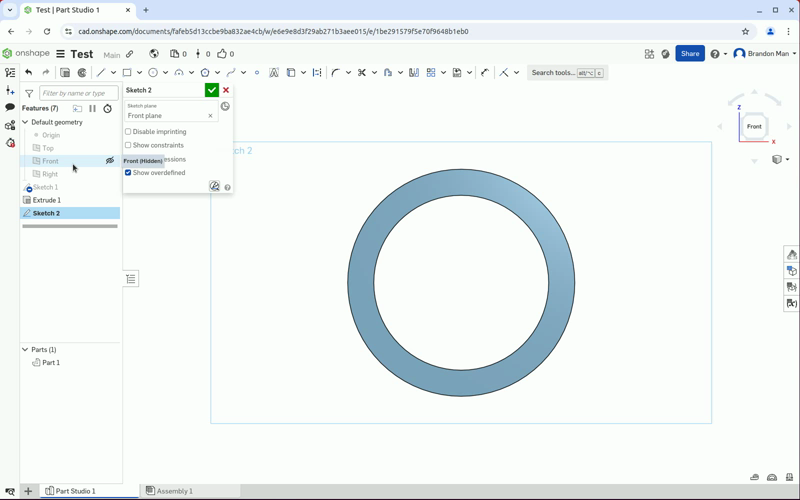
mouse_move(73, 352)
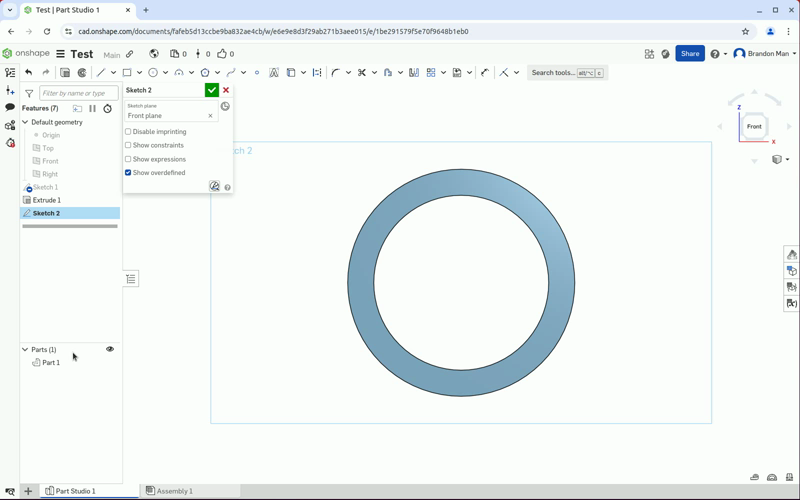
key(y)
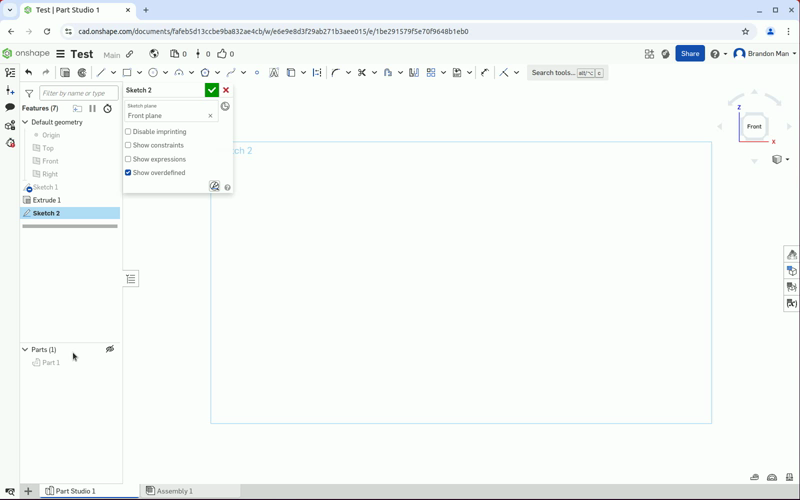
key(c)
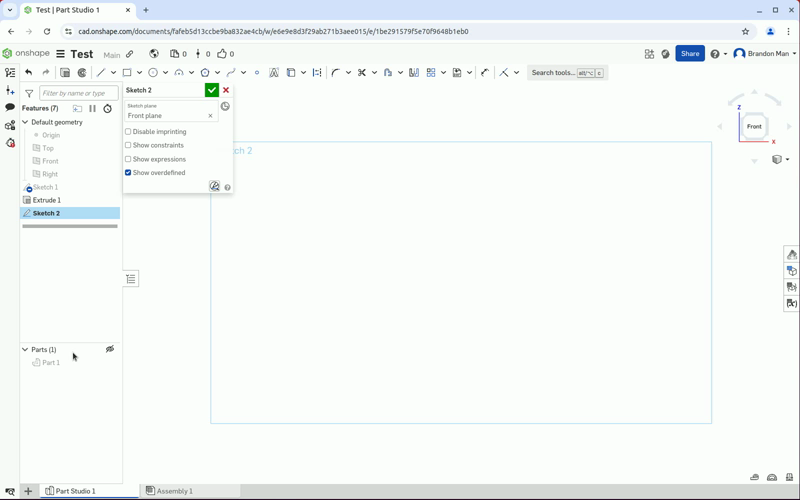
key_down(shift)
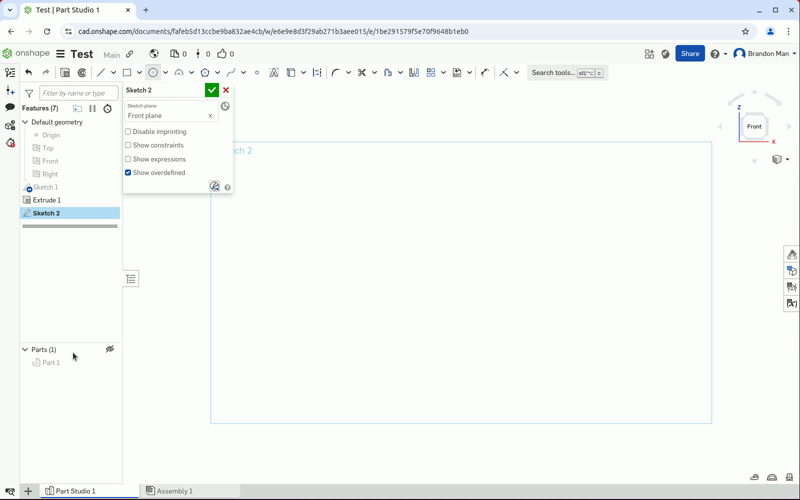
mouse_move(461, 282)
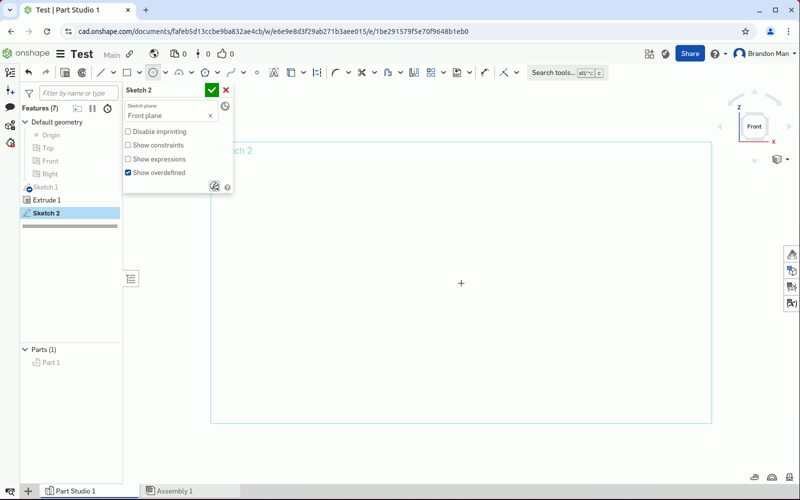
click(461, 282)
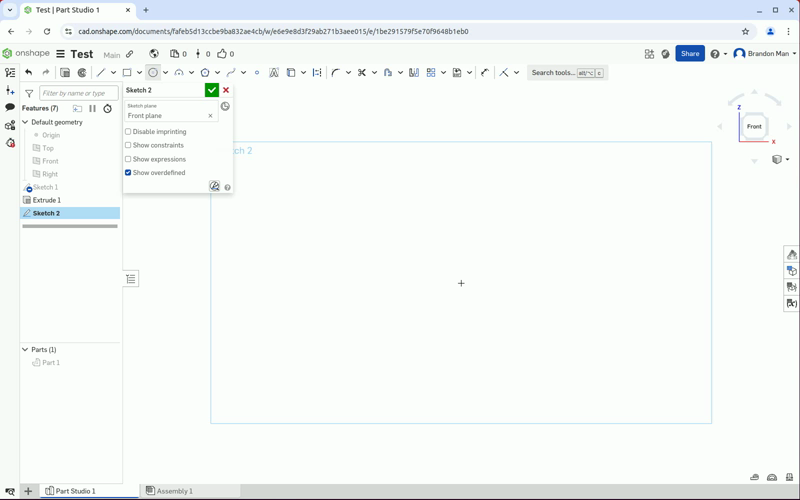
key_up(shift)
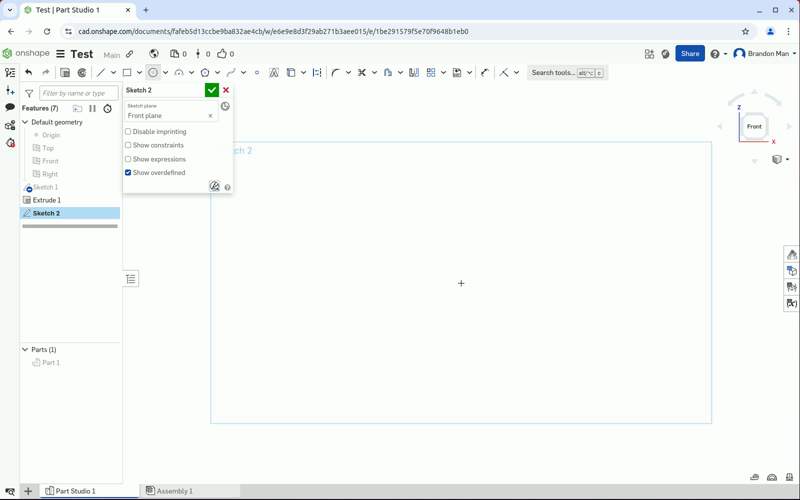
mouse_move(549, 282)
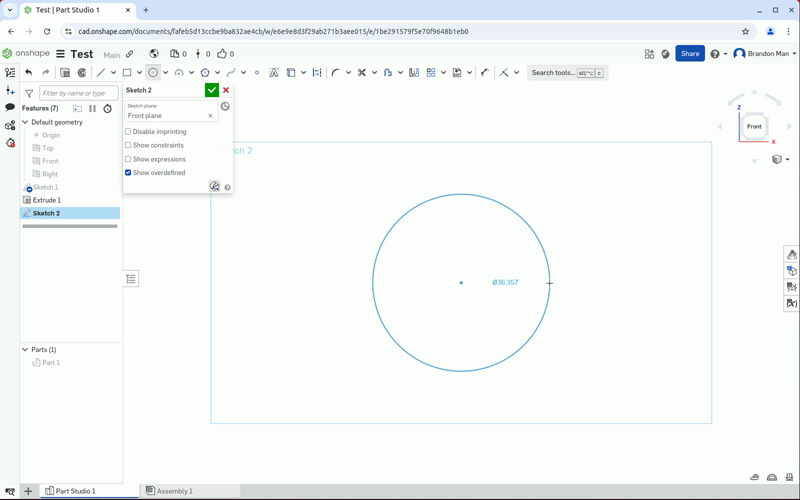
click(549, 282)
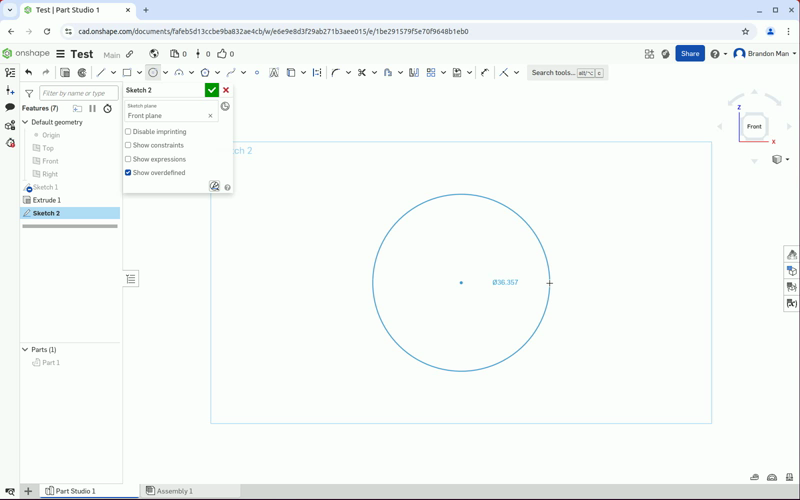
key(esc)
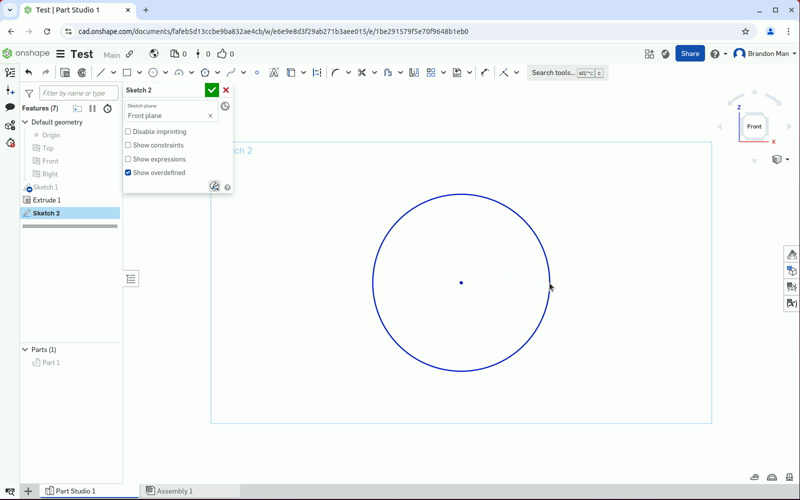
key(c)
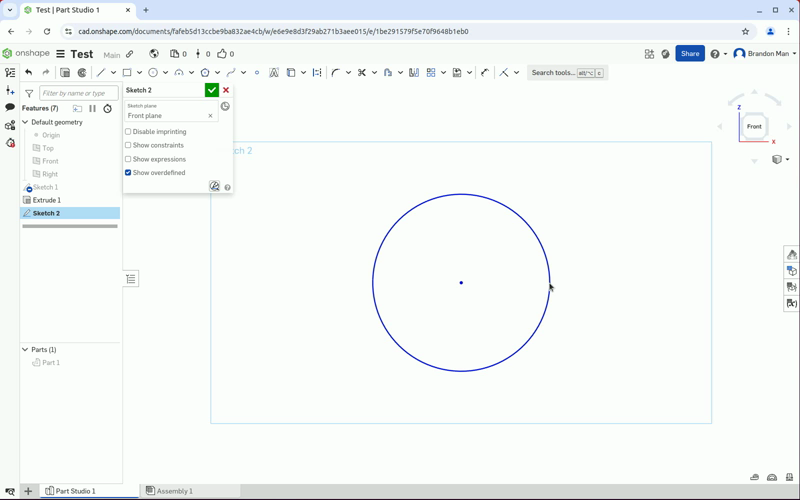
key_down(shift)
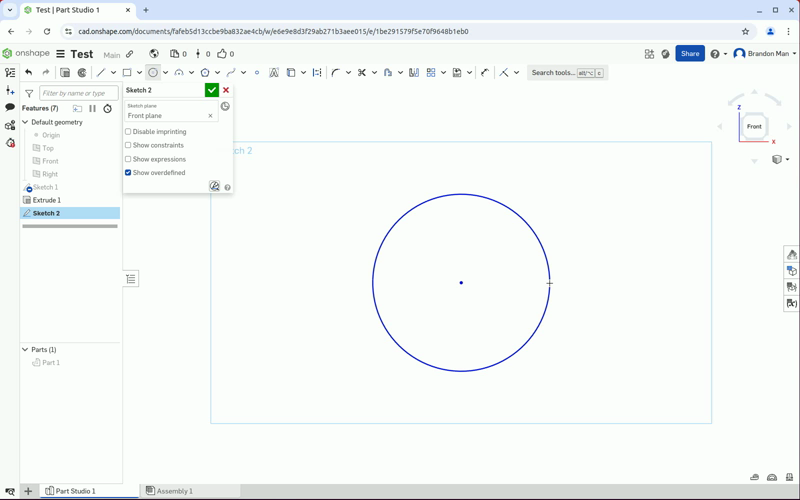
mouse_move(461, 282)
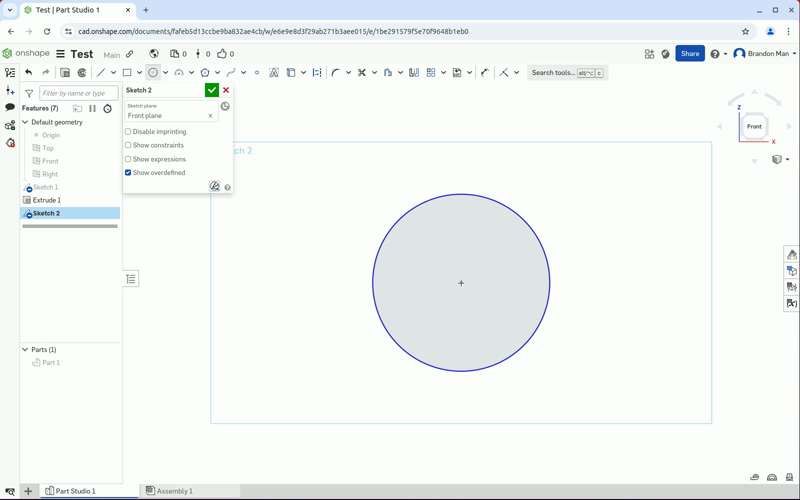
click(461, 282)
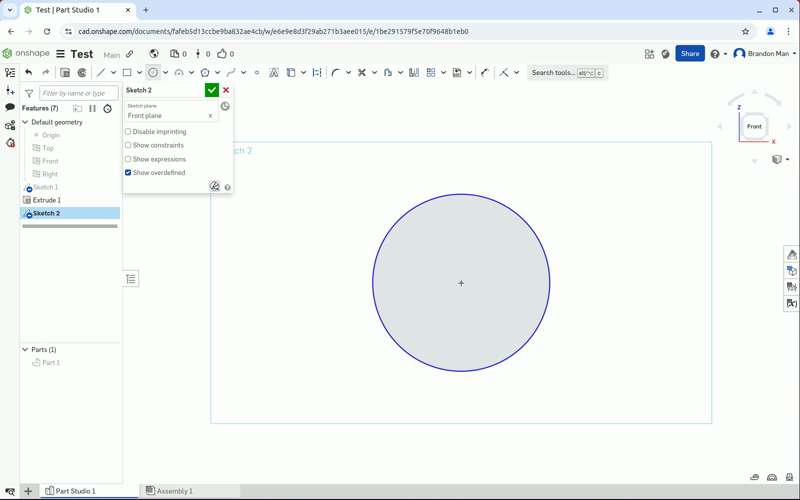
key_up(shift)
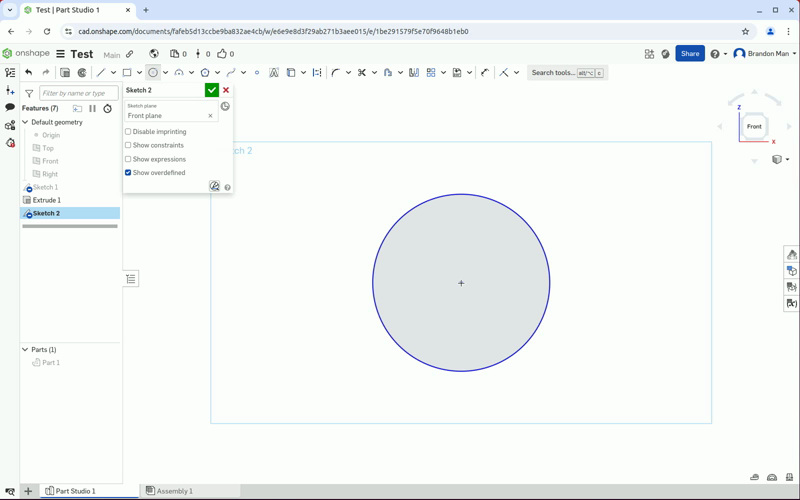
mouse_move(496, 282)
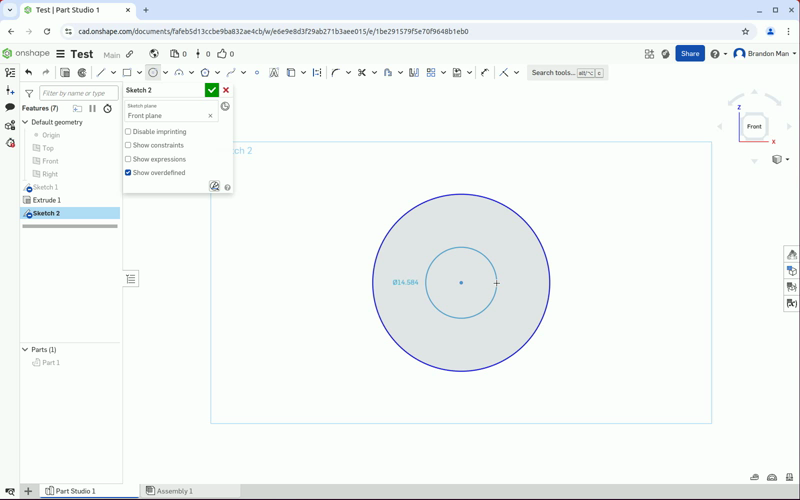
click(496, 282)
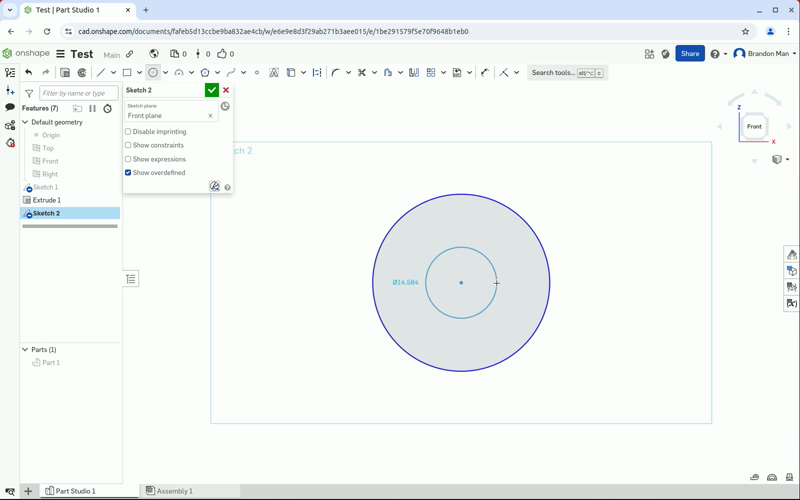
key(esc)
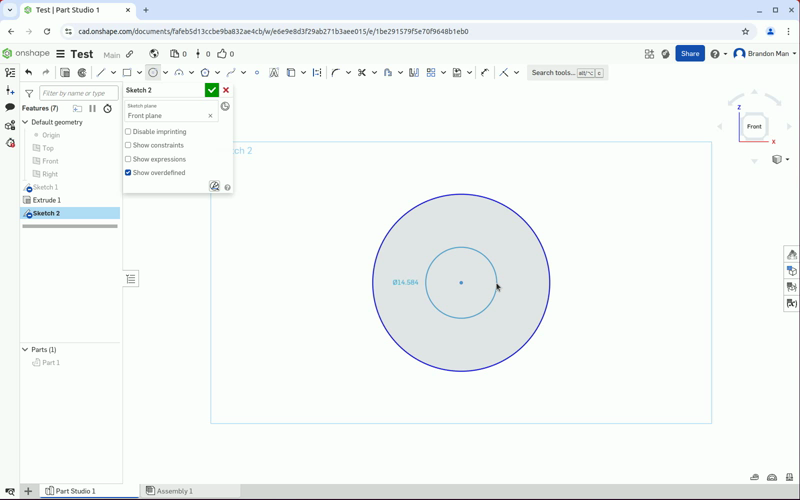
mouse_move(412, 257)
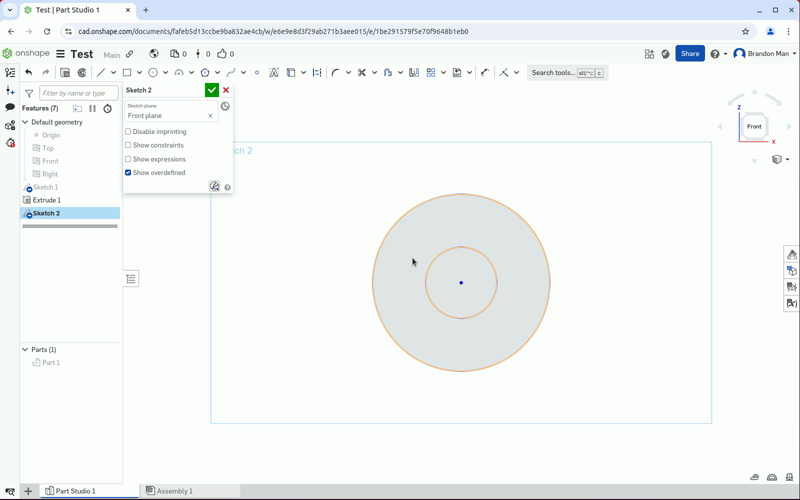
click(412, 257)
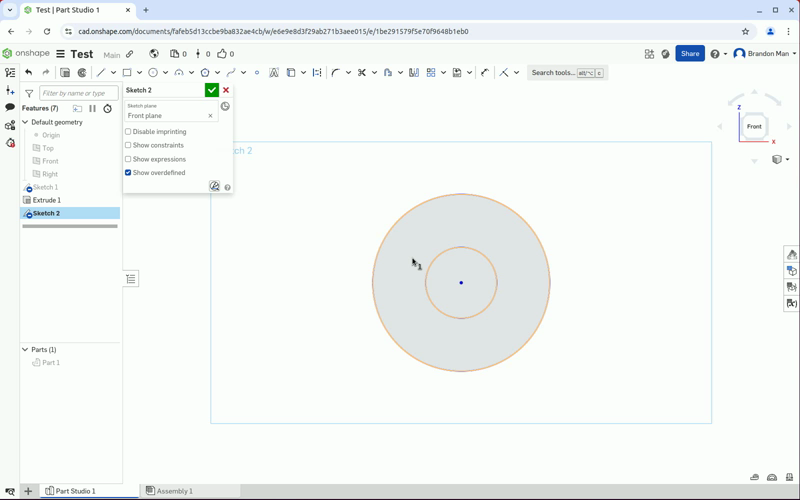
mouse_move(73, 352)
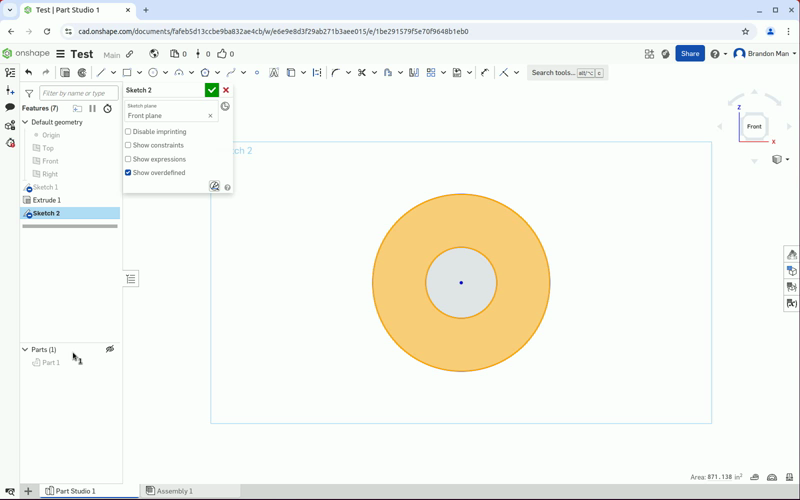
key(shift+y)
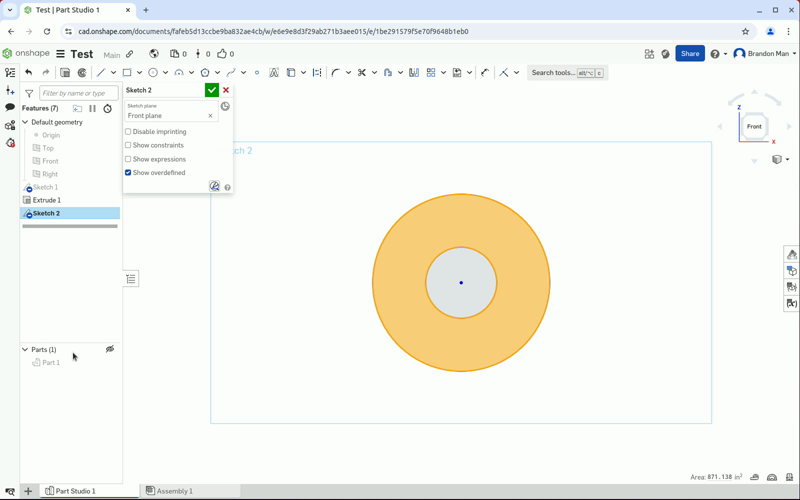
key(shift+e)
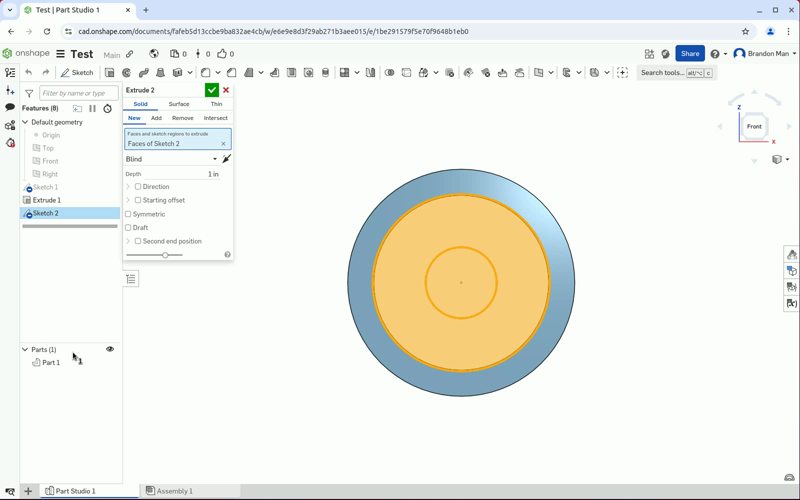
mouse_move(143, 106)
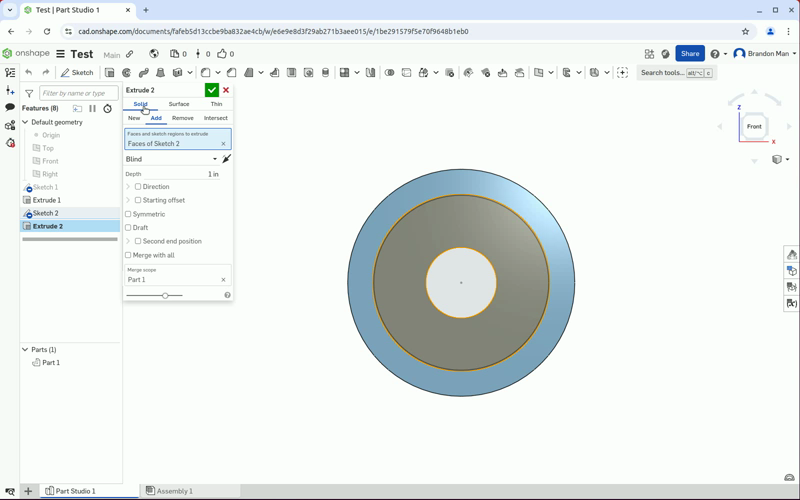
click(143, 106)
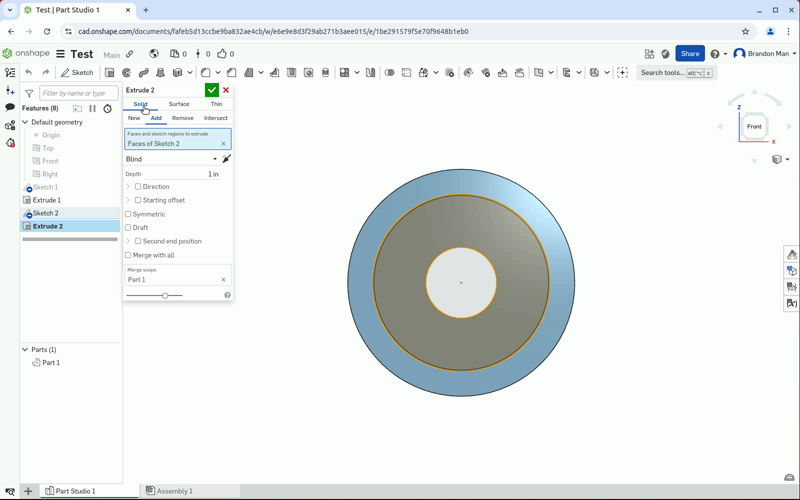
mouse_move(137, 120)
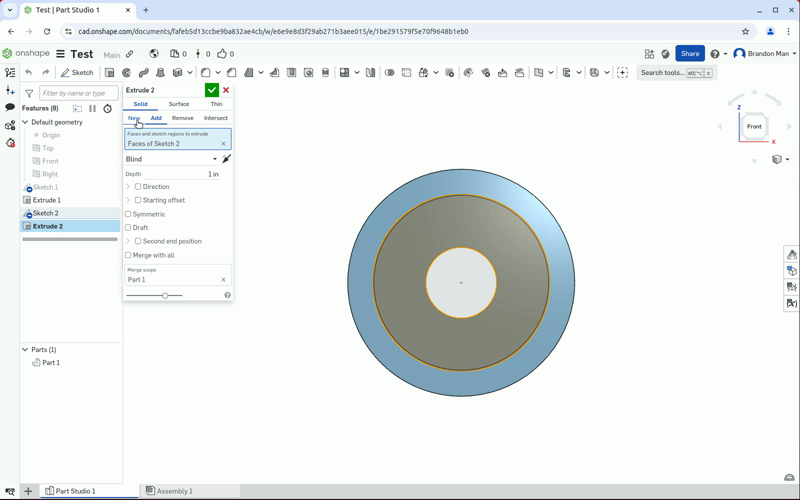
click(137, 120)
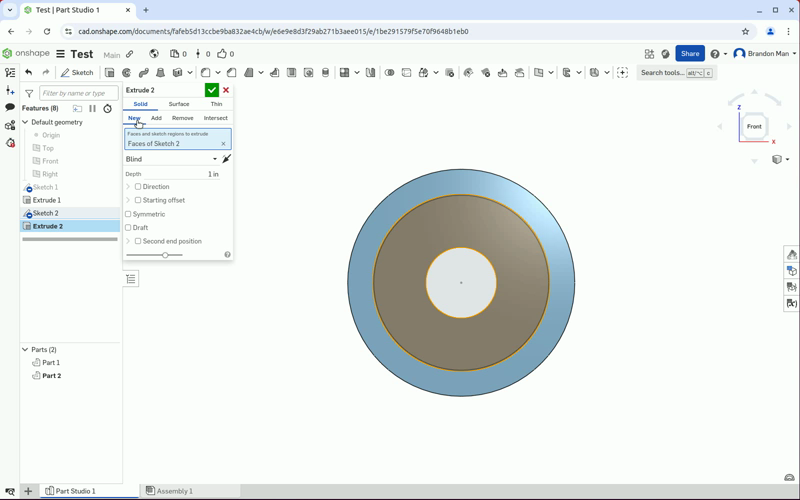
key(tab, 4)
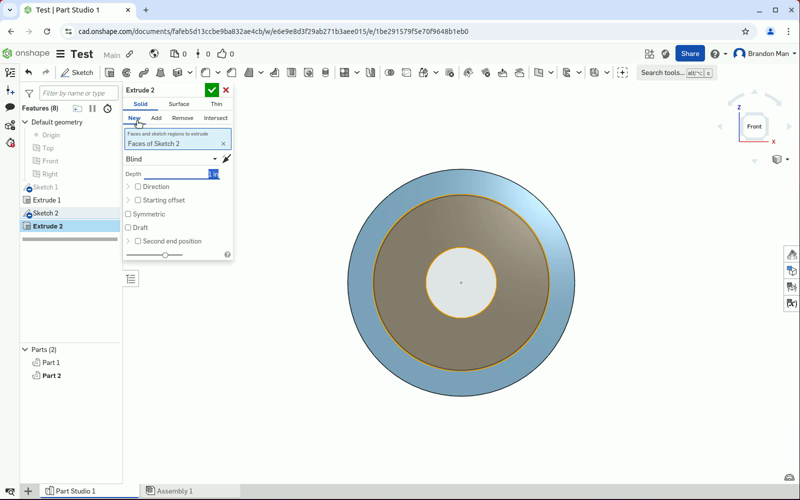
text(0.481)
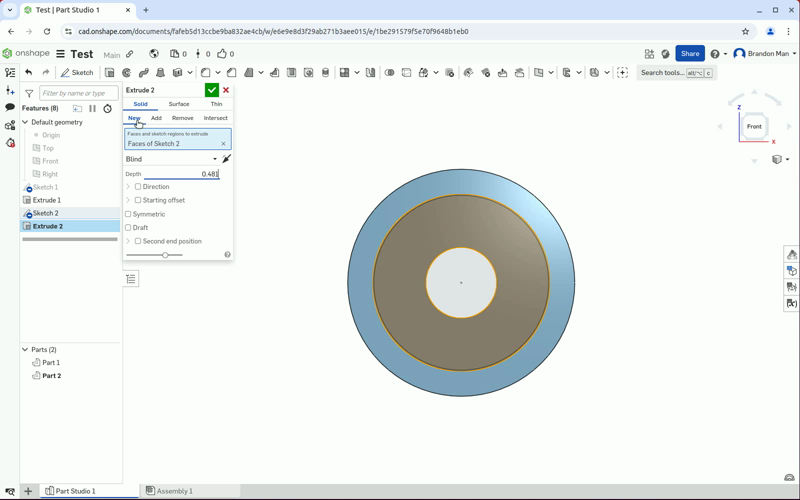
key(tab, 3)
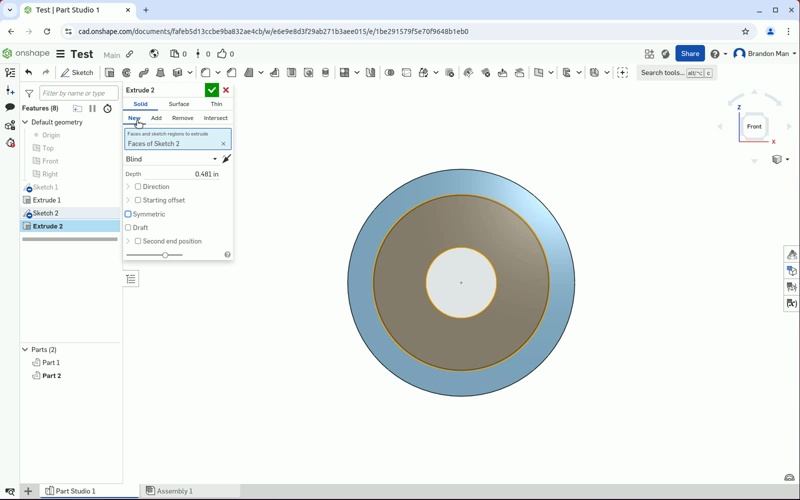
key(tab, 2)
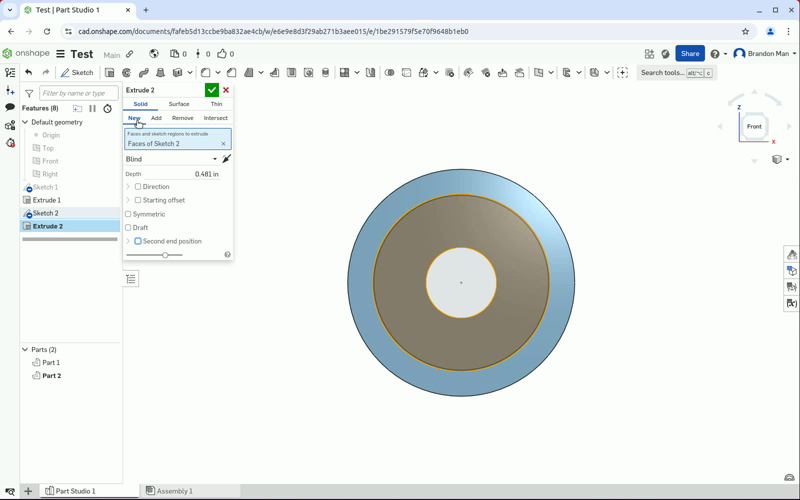
key(space)
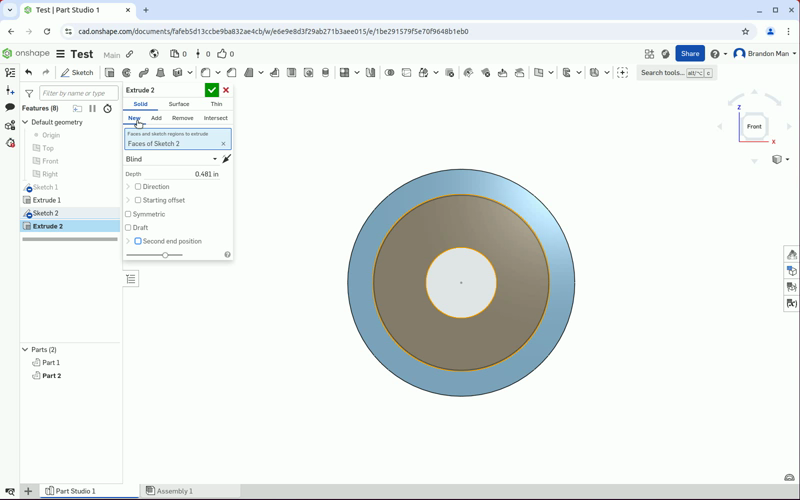
key(tab, 3)
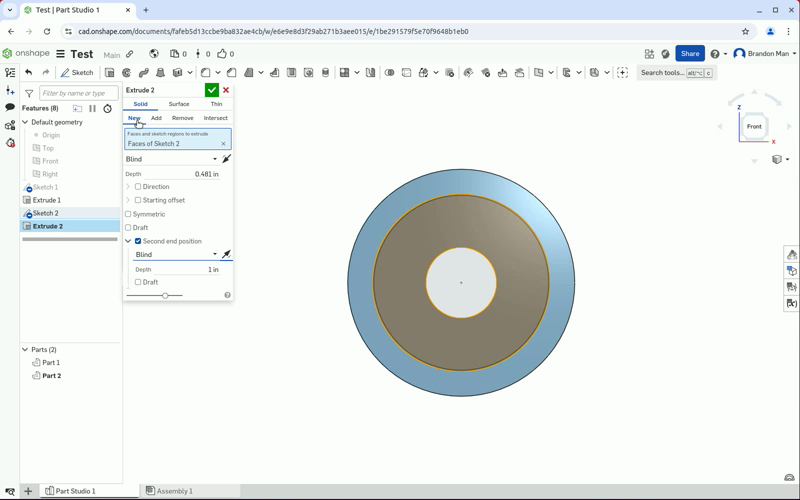
text(0.481)
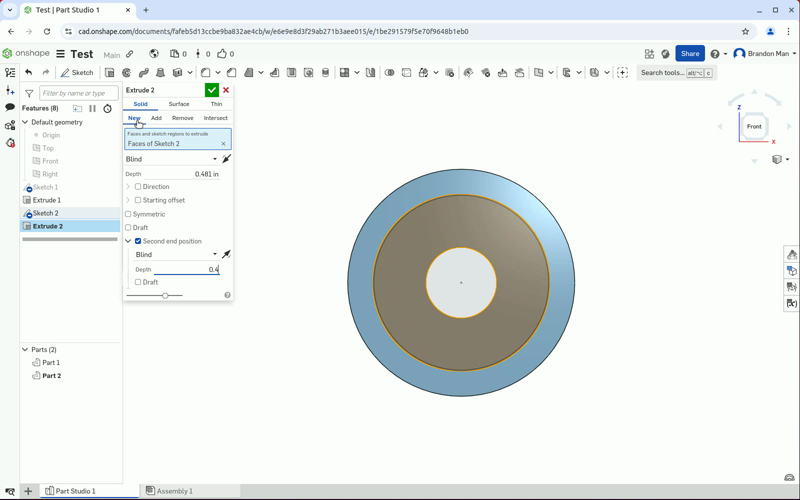
key(enter)
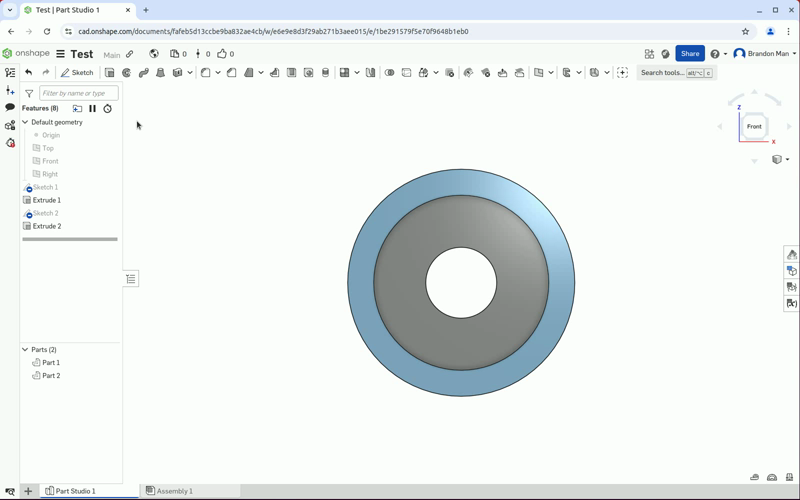
key(shift+h)
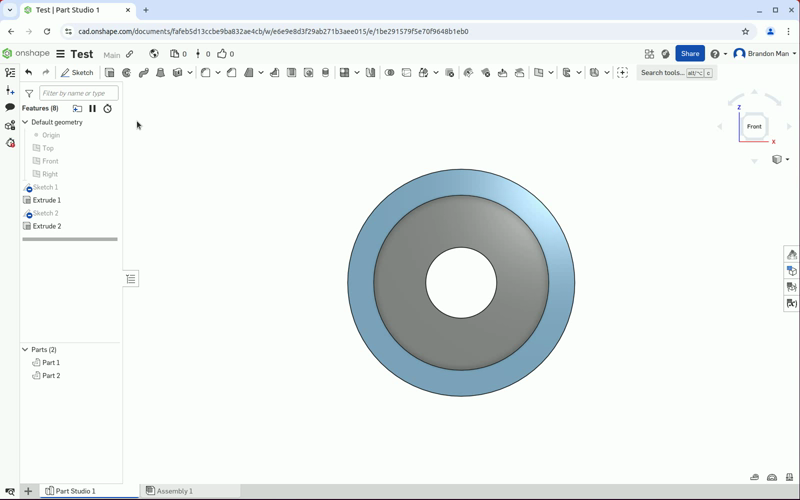
key(shift+h)
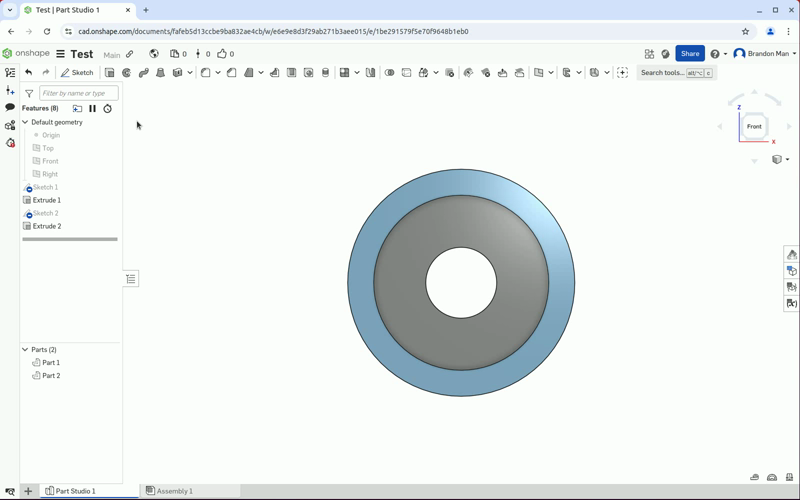
mouse_move(73, 189)
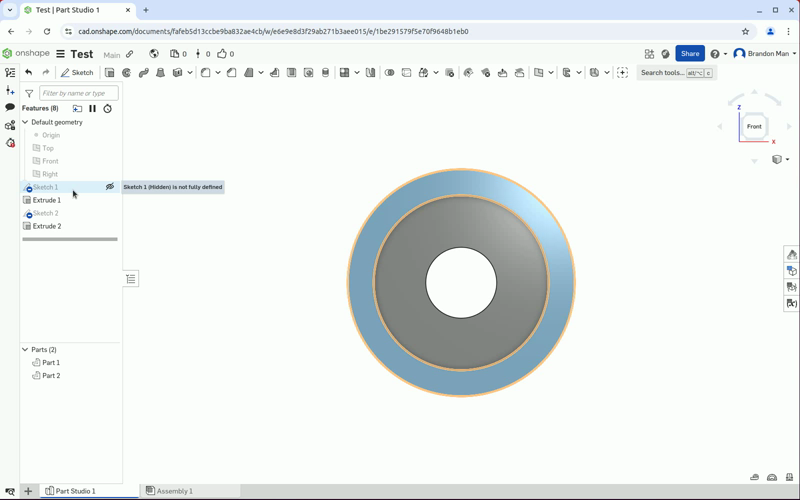
click(73, 189)
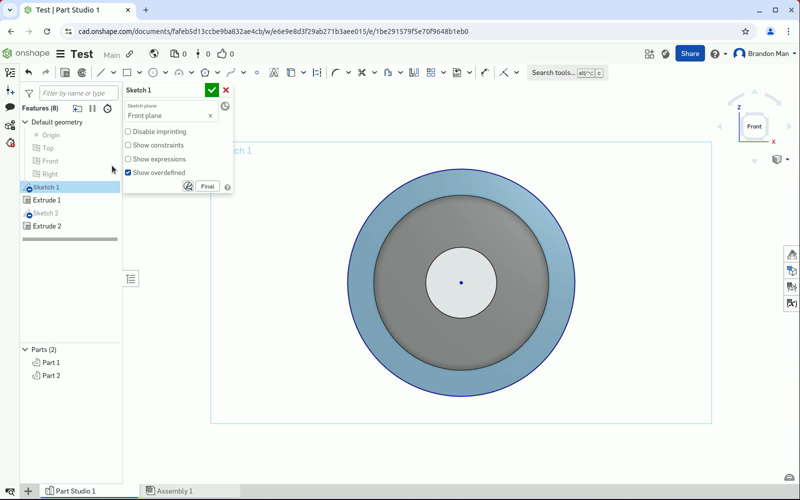
mouse_move(229, 92)
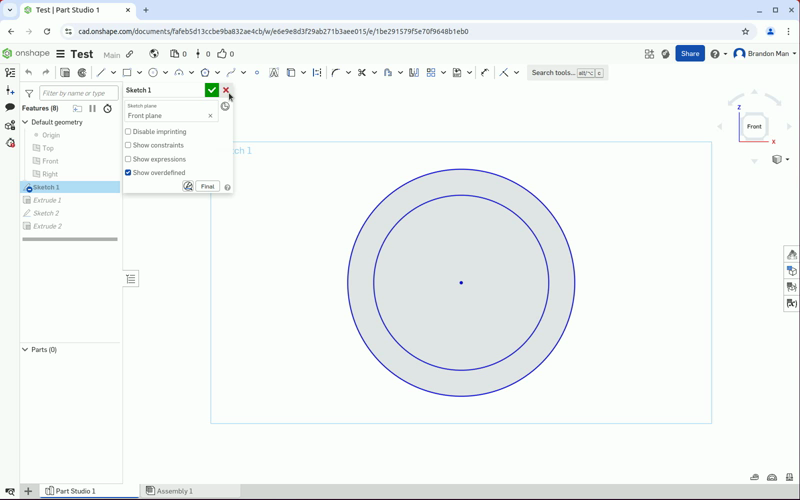
click(229, 92)
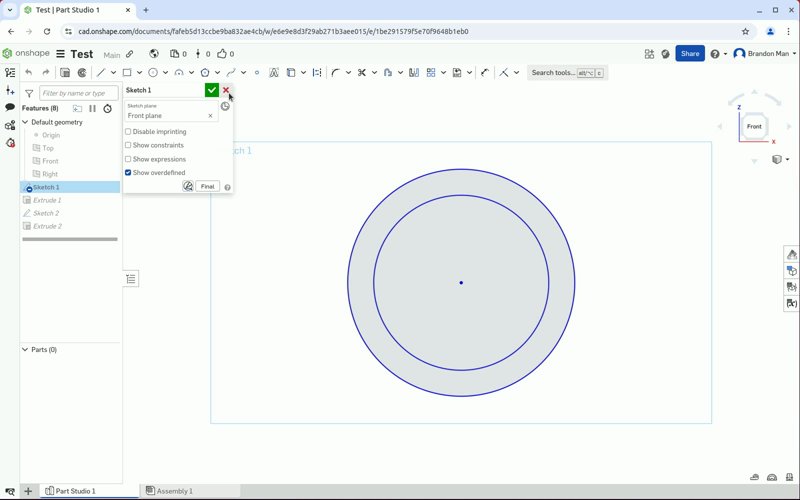
key(shift+s)
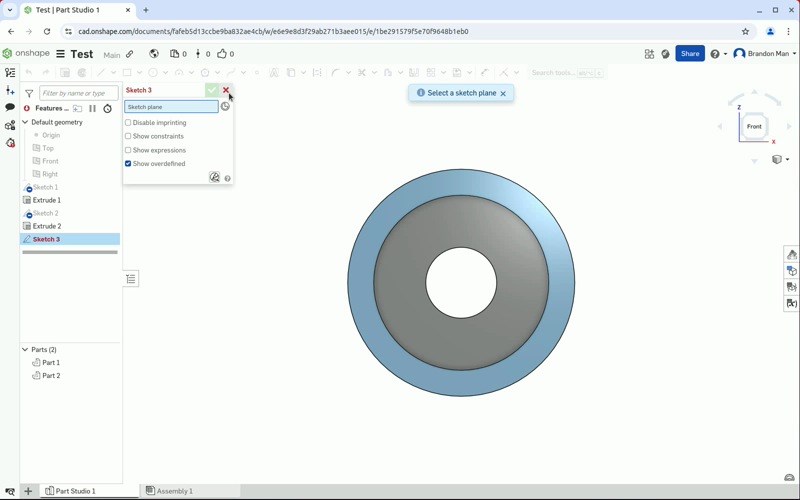
mouse_move(73, 163)
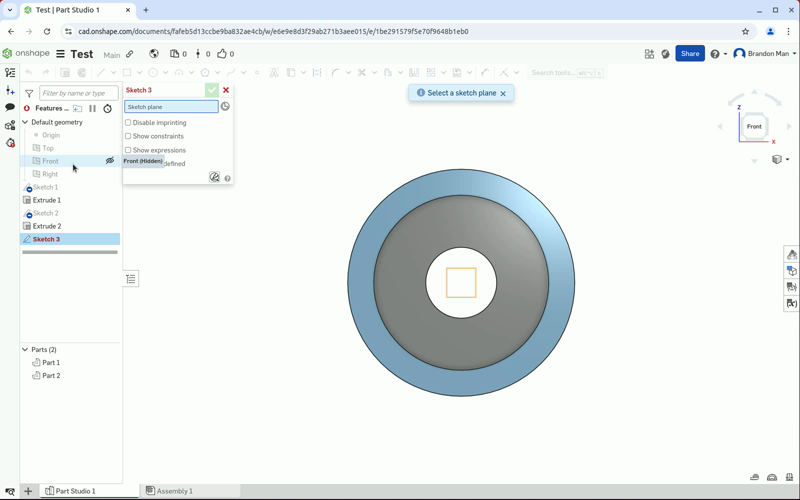
click(73, 163)
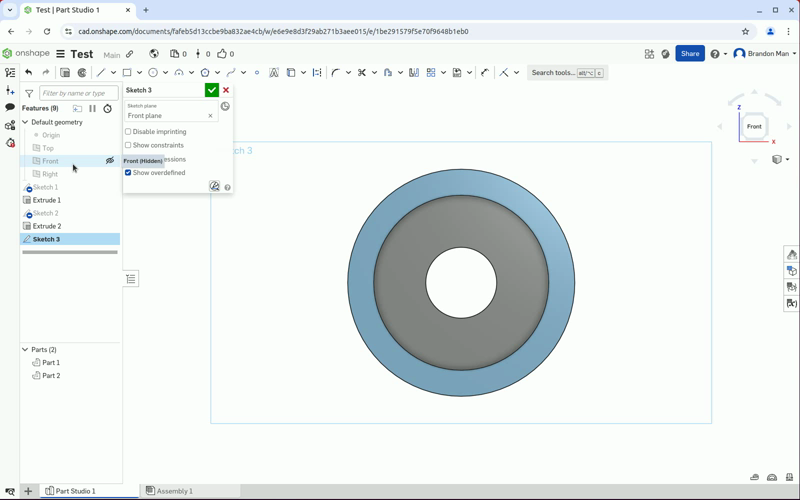
mouse_move(73, 352)
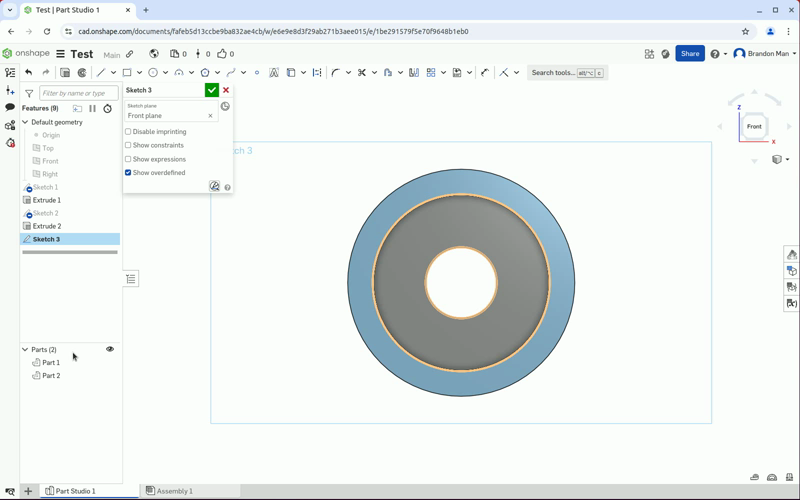
key(y)
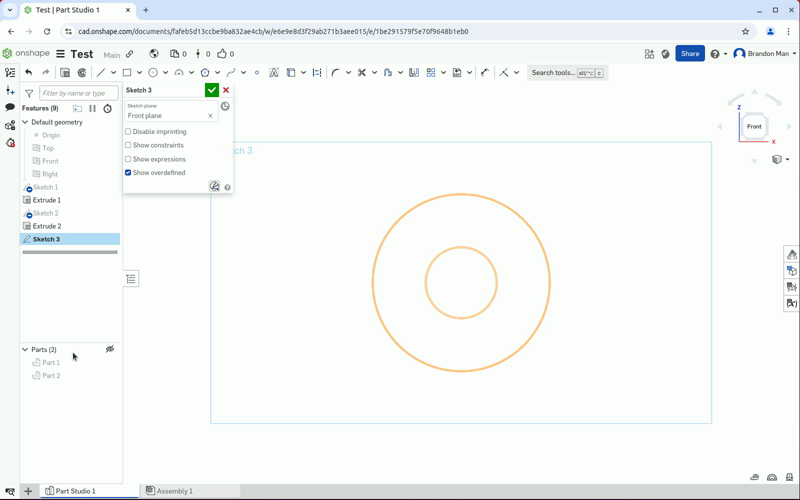
key(c)
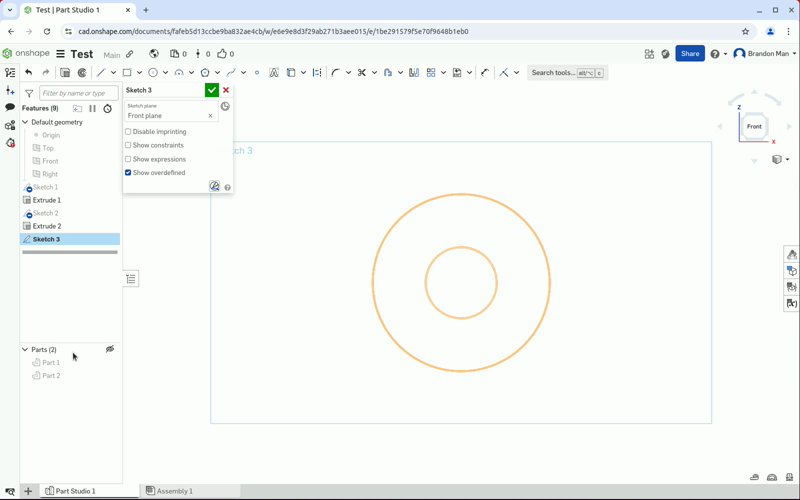
key_down(shift)
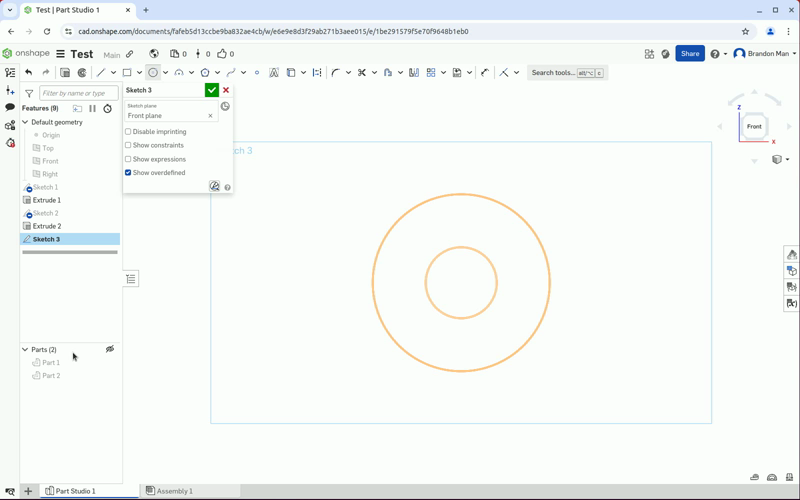
mouse_move(461, 282)
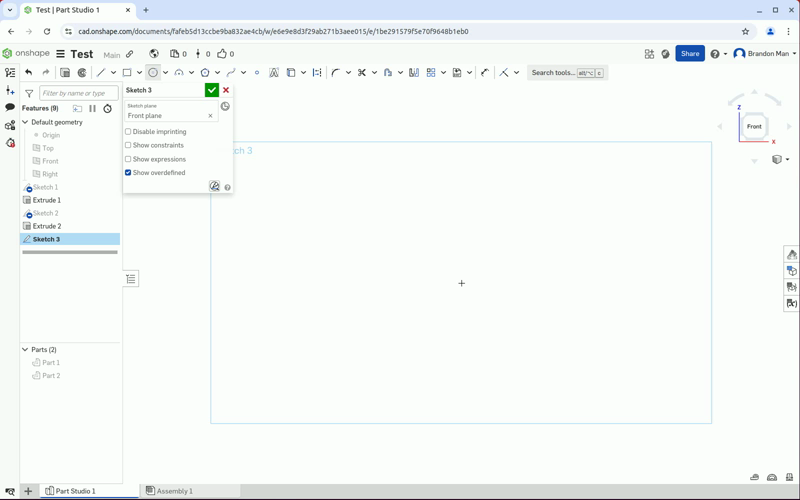
click(461, 282)
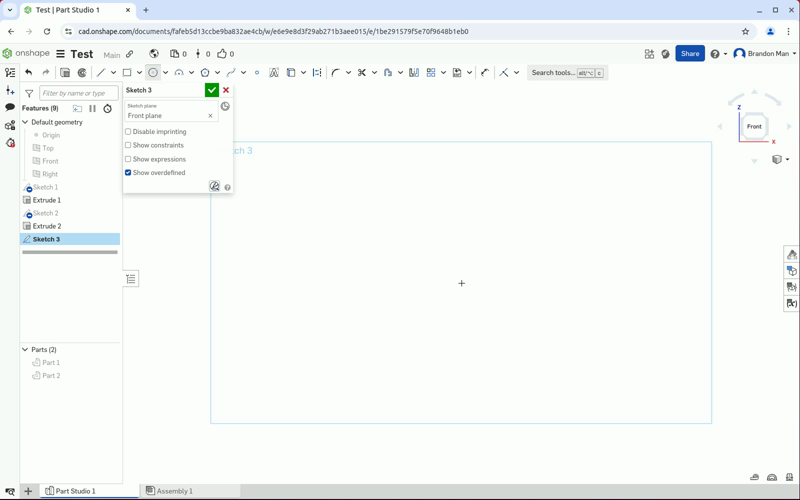
key_up(shift)
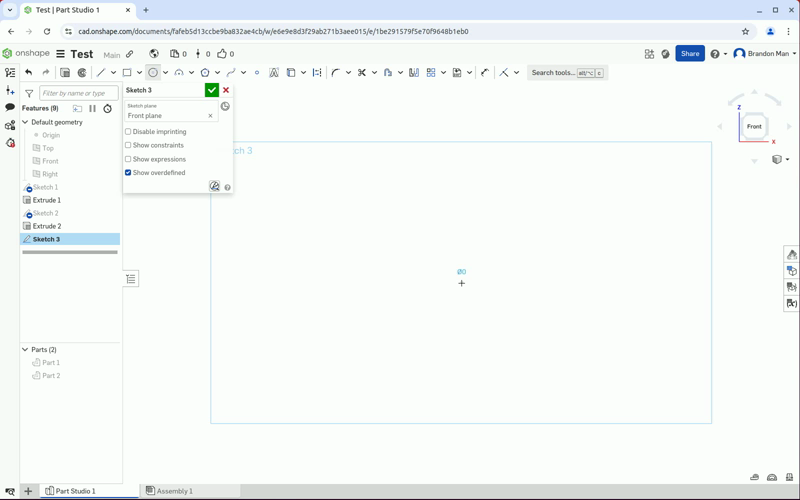
mouse_move(498, 282)
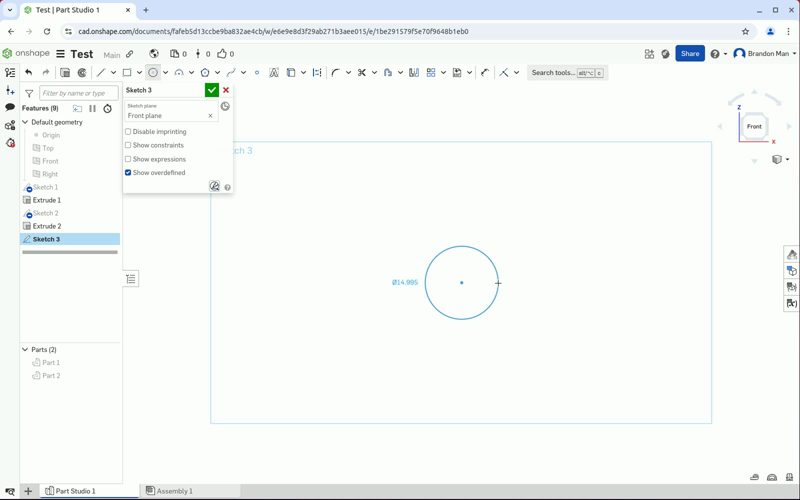
click(498, 282)
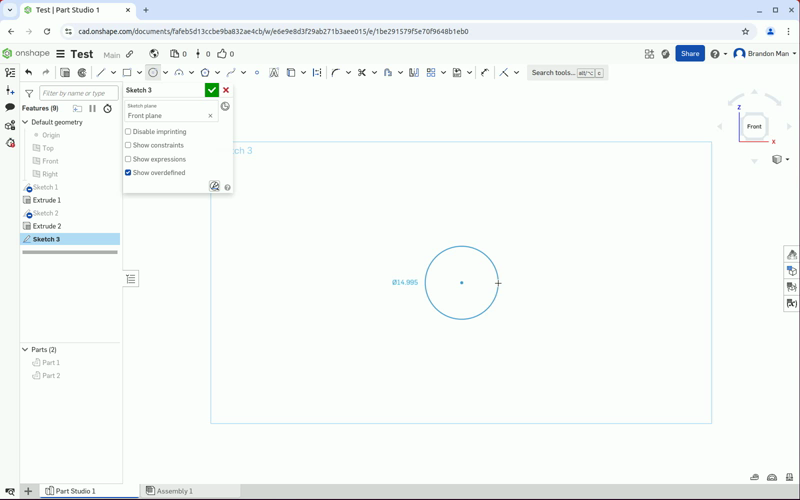
key(esc)
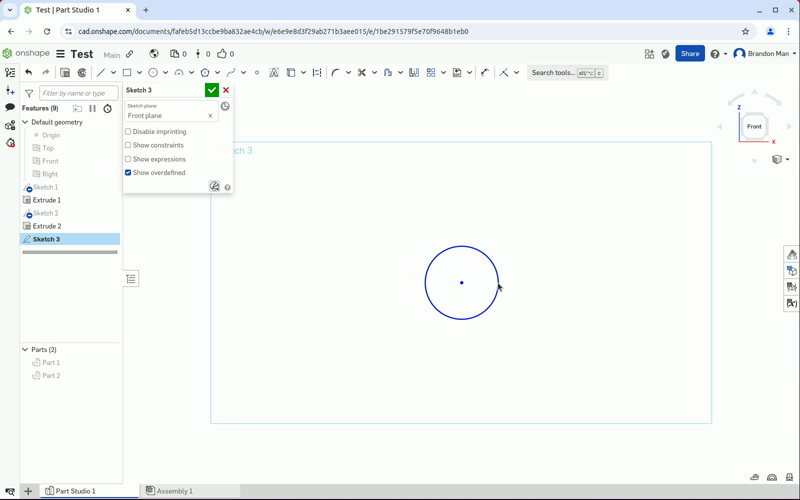
key(c)
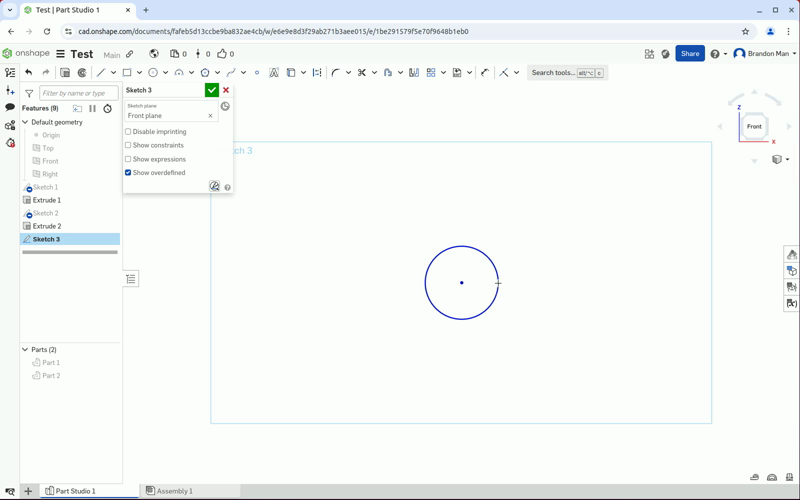
key_down(shift)
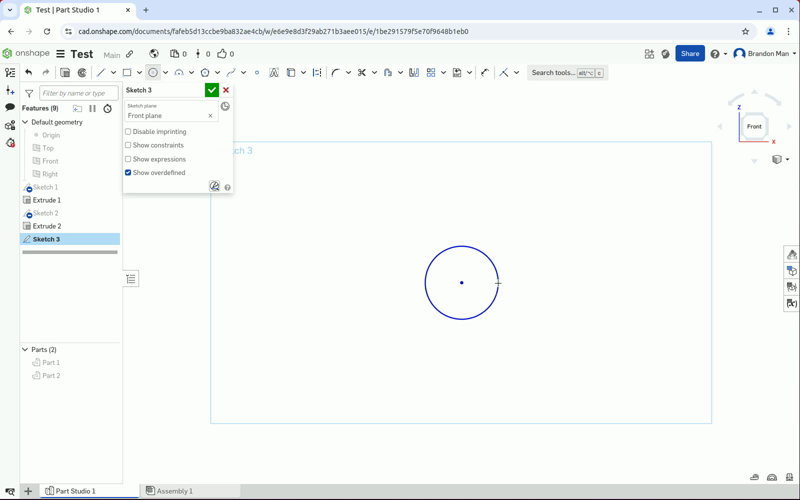
mouse_move(461, 282)
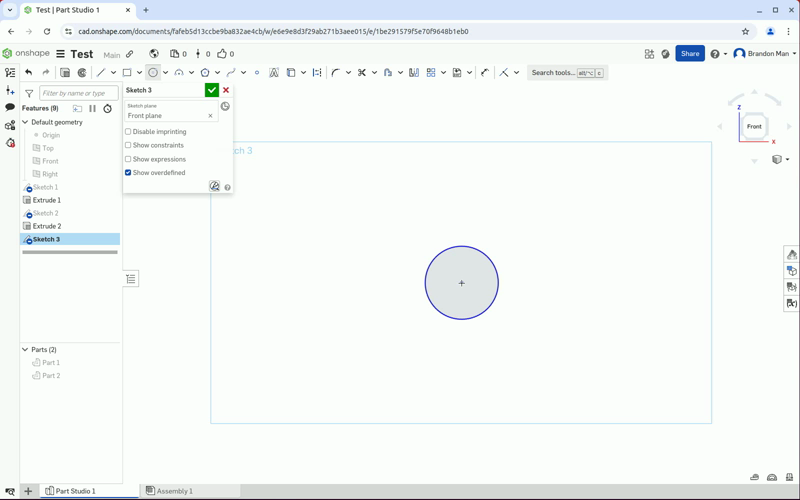
click(461, 282)
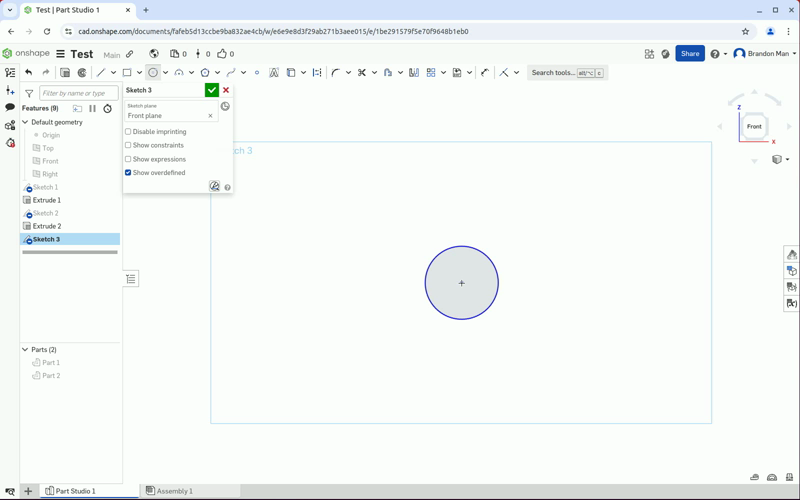
key_up(shift)
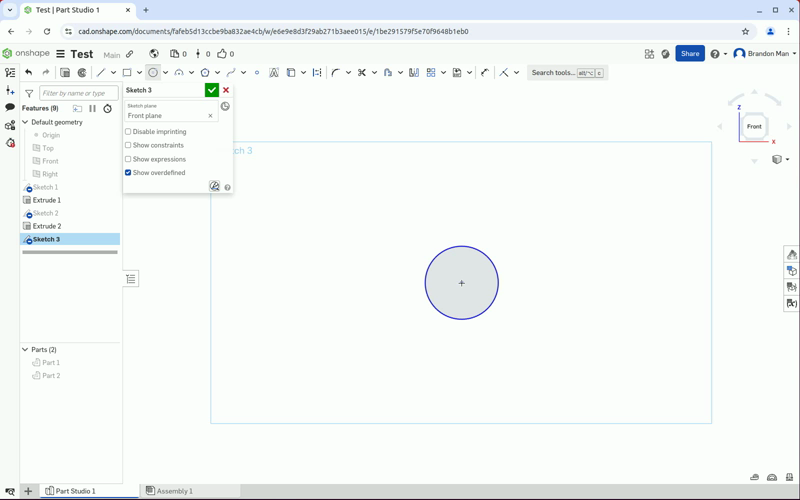
mouse_move(486, 282)
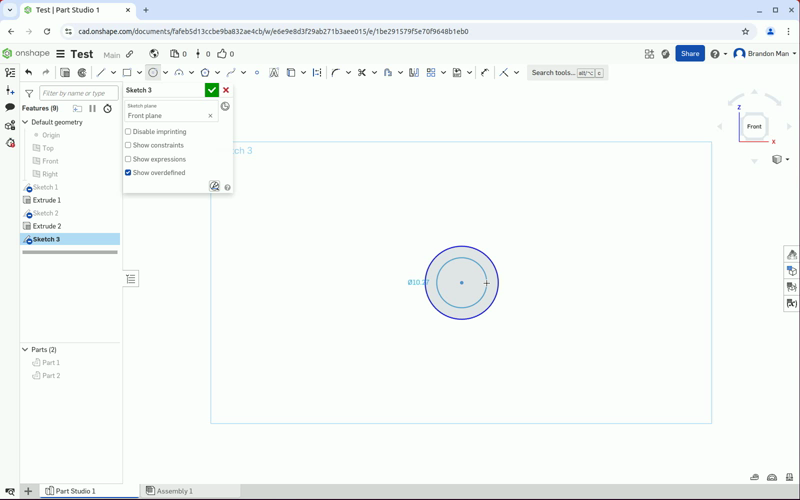
click(486, 282)
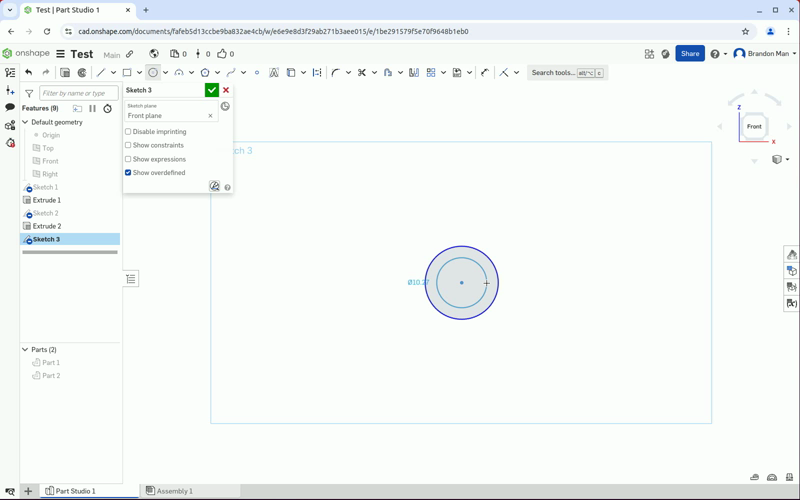
key(esc)
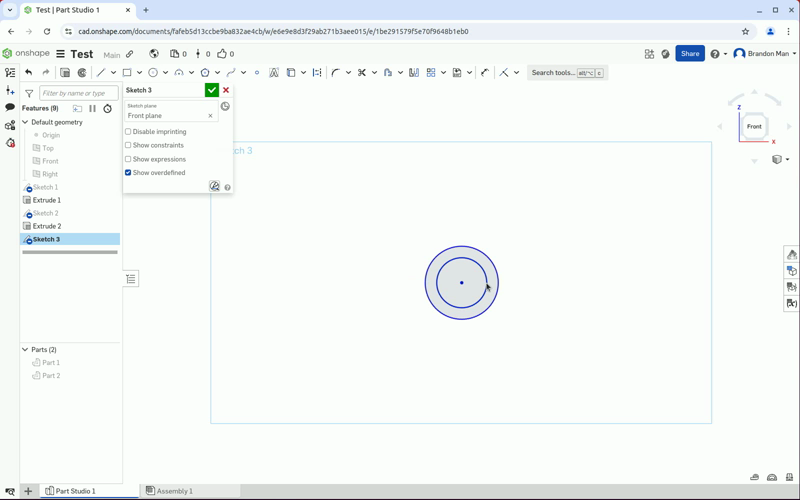
mouse_move(488, 273)
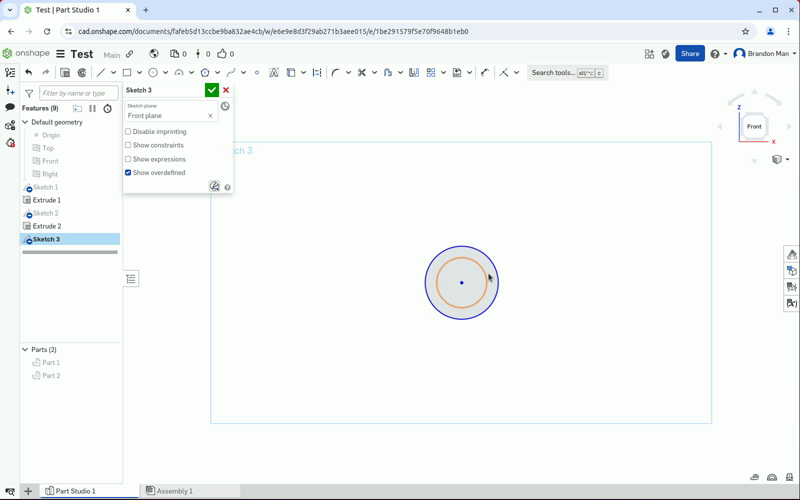
click(488, 273)
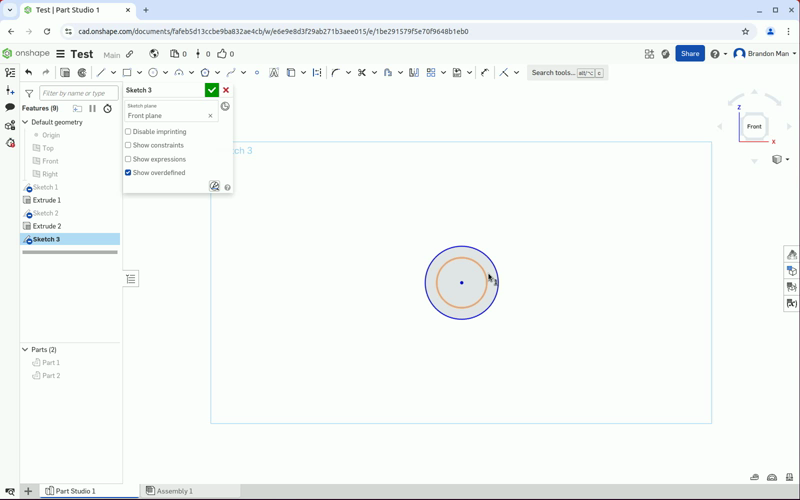
mouse_move(73, 352)
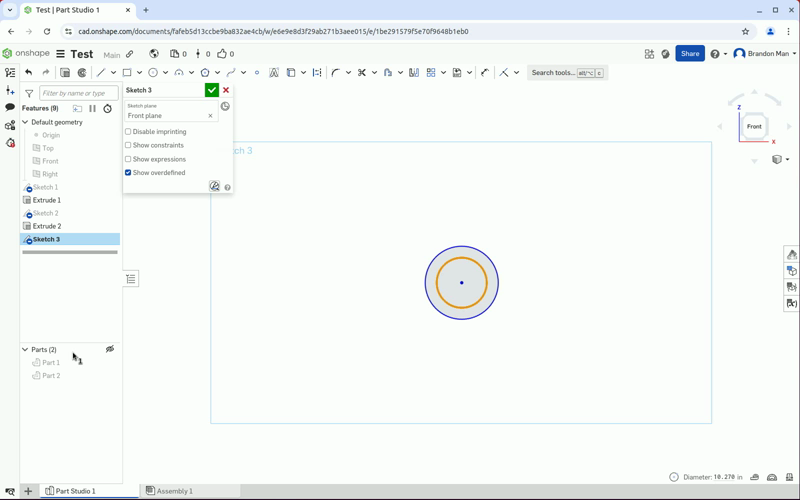
key(shift+y)
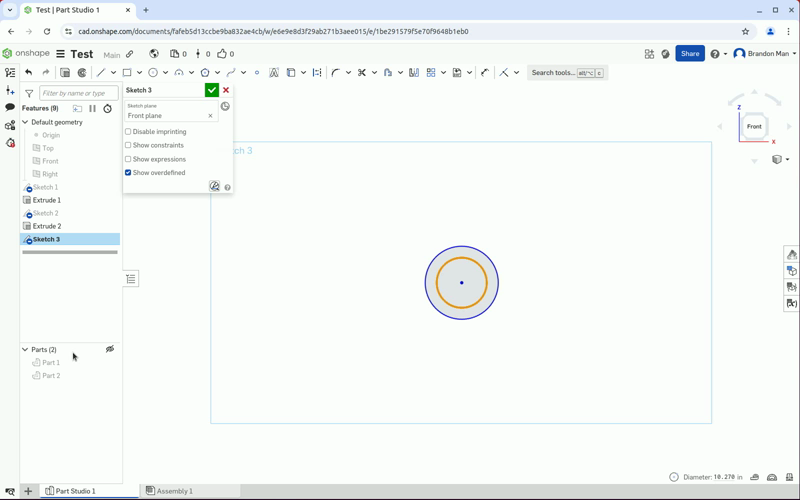
key(shift+e)
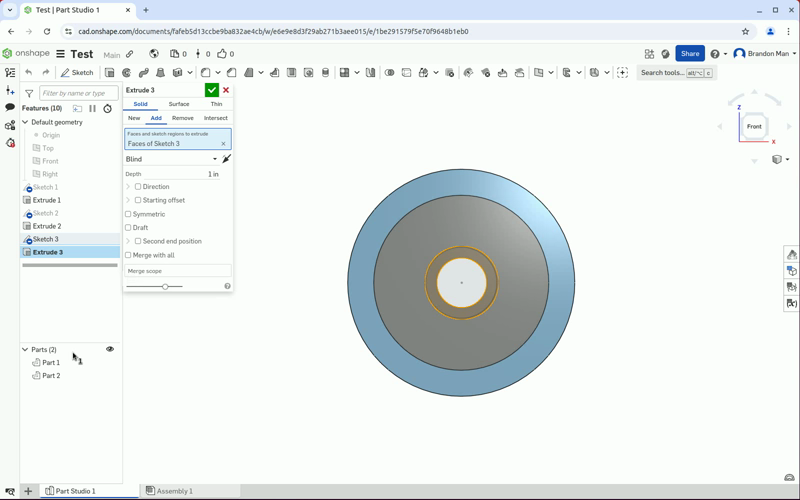
mouse_move(143, 106)
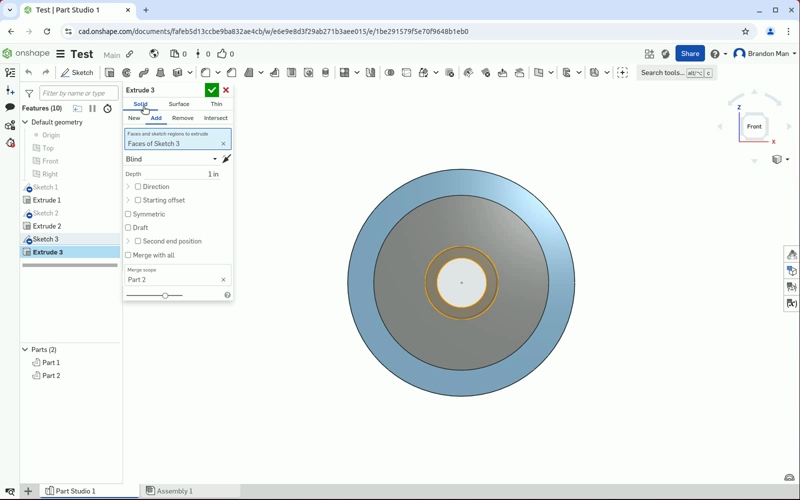
click(143, 106)
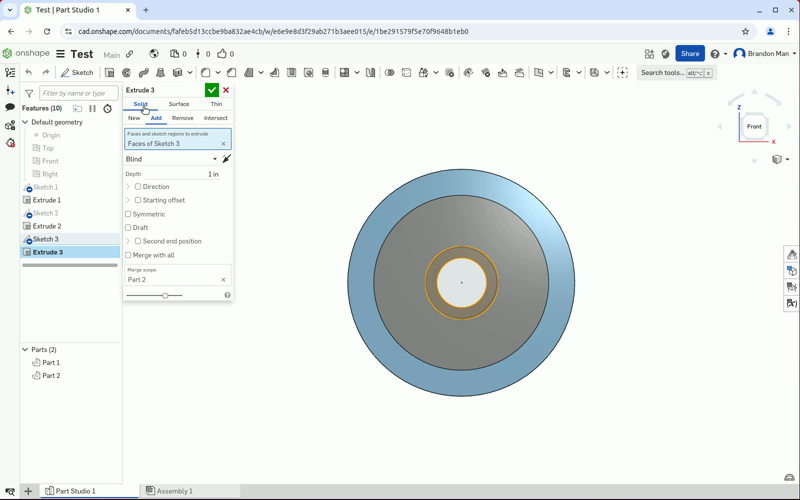
mouse_move(137, 120)
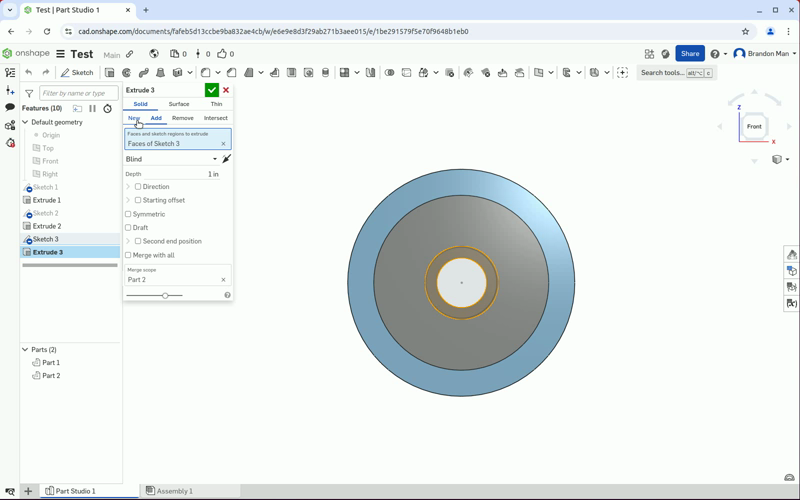
click(137, 120)
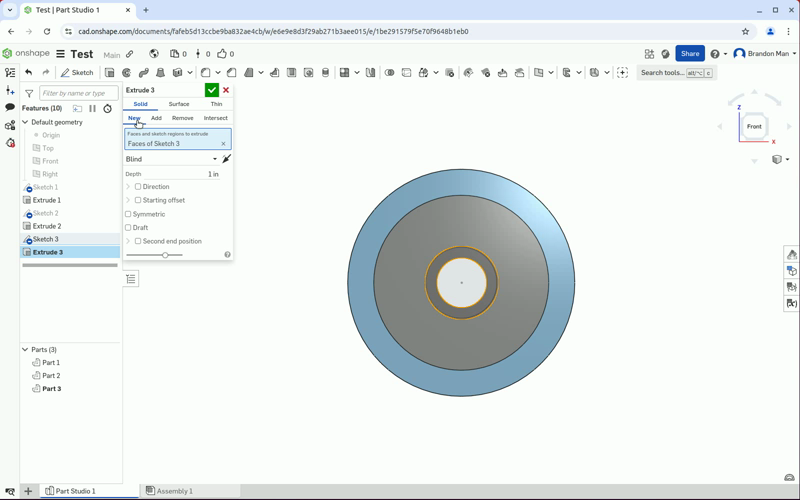
key(tab, 4)
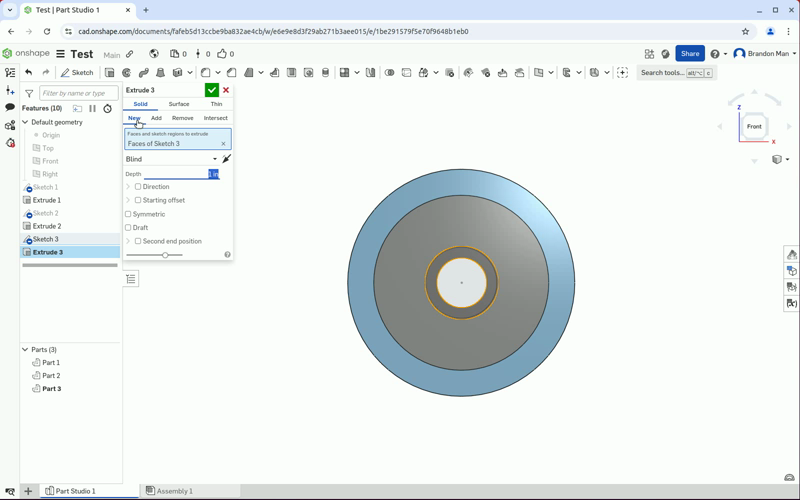
text(1.444)
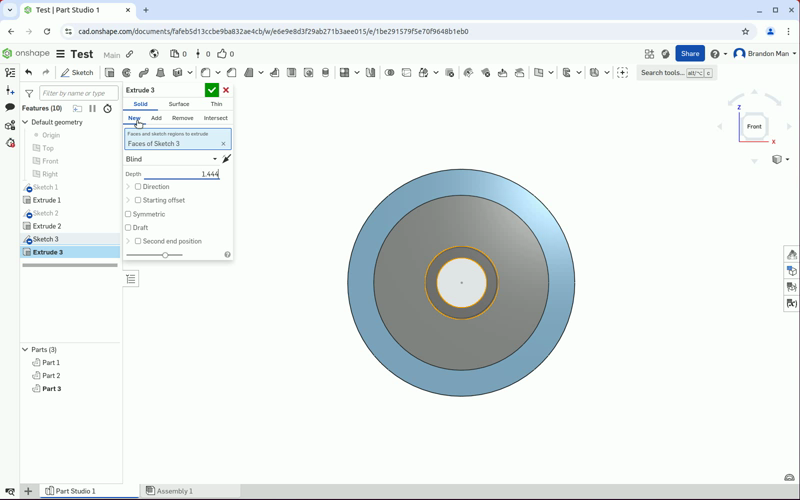
key(tab, 3)
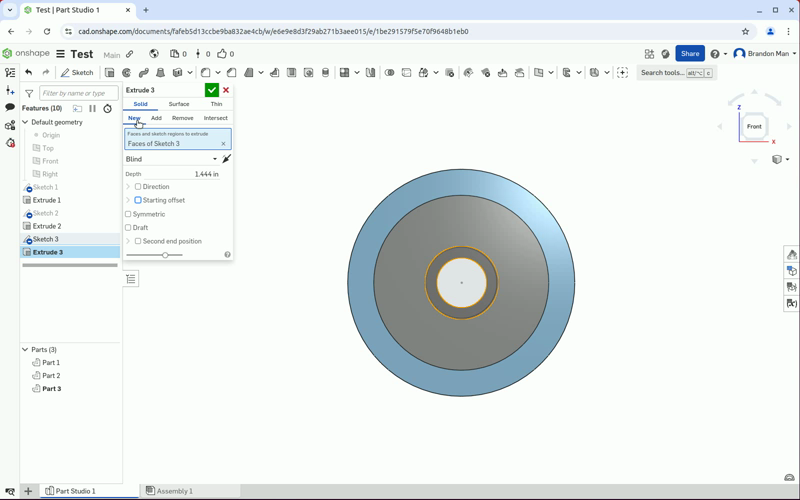
key(tab, 2)
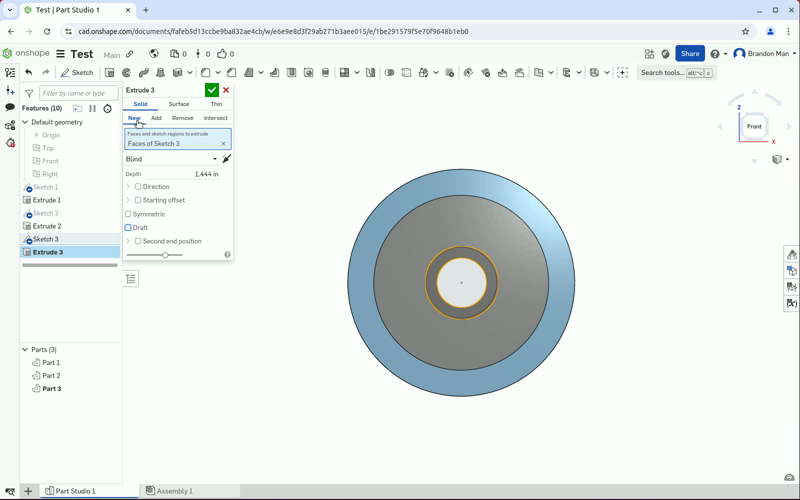
key(space)
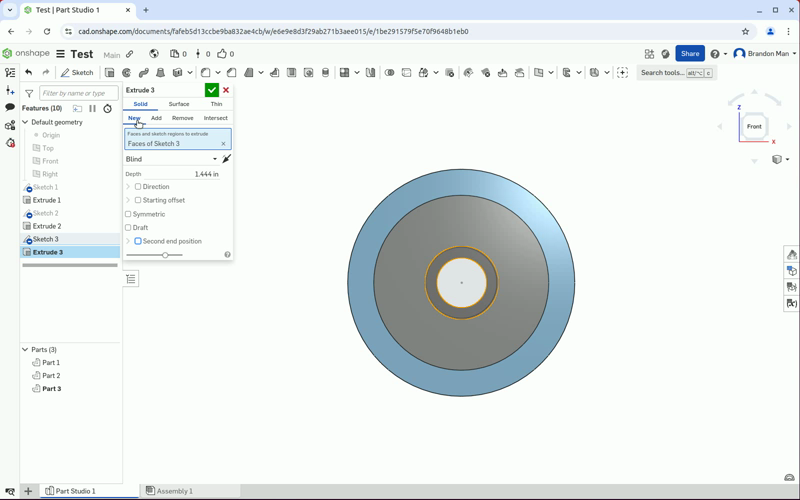
key(tab, 3)
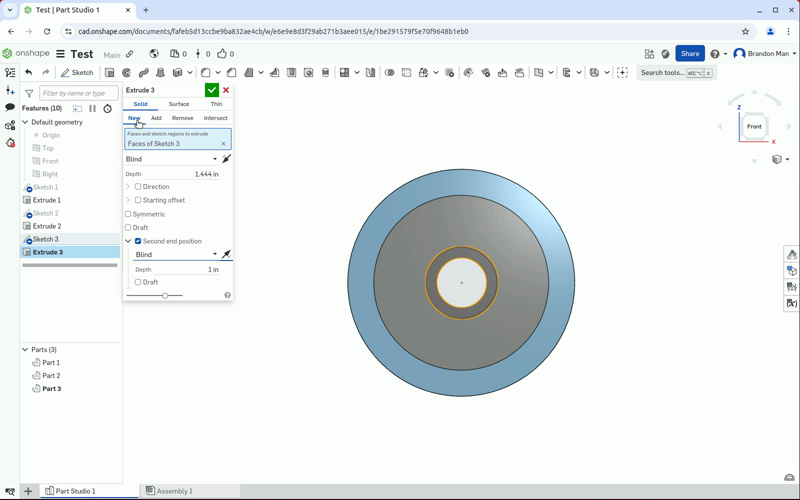
text(1.444)
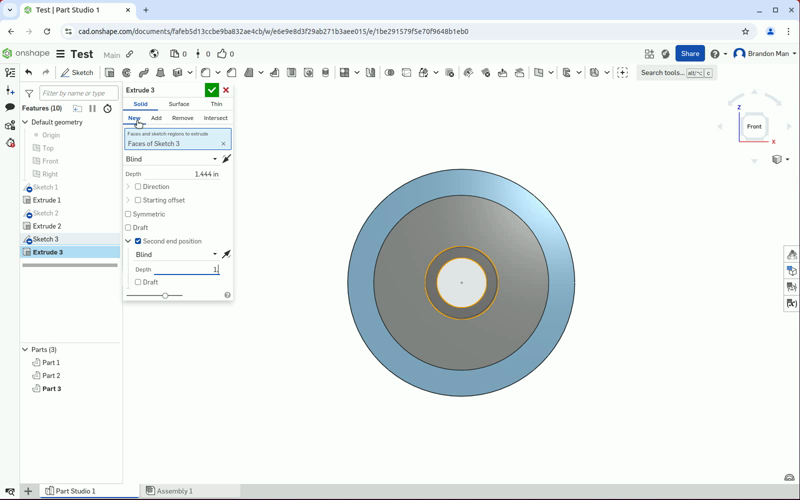
key(enter)
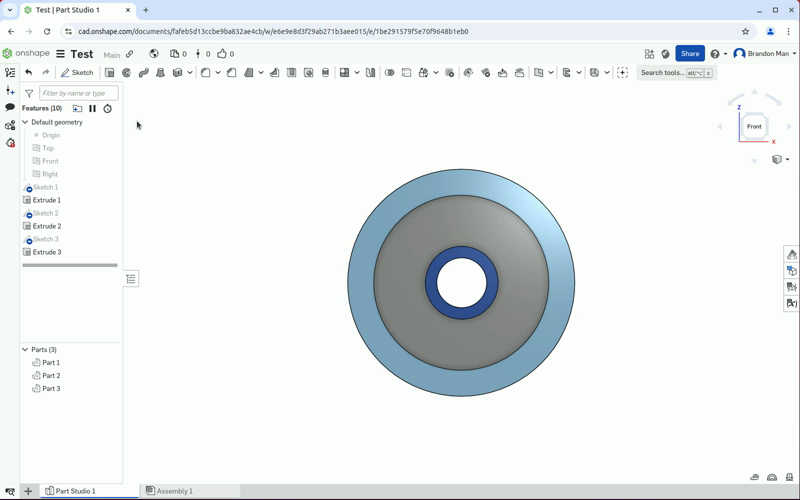
key(shift+h)
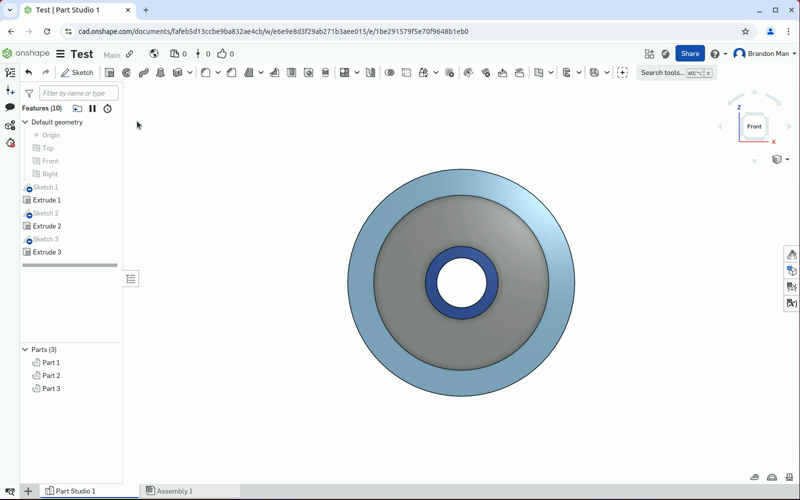
key(shift+h)
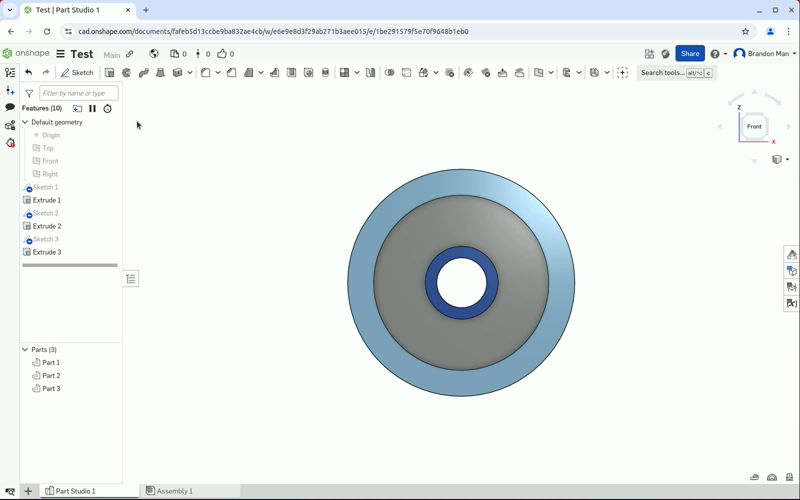
mouse_move(73, 189)
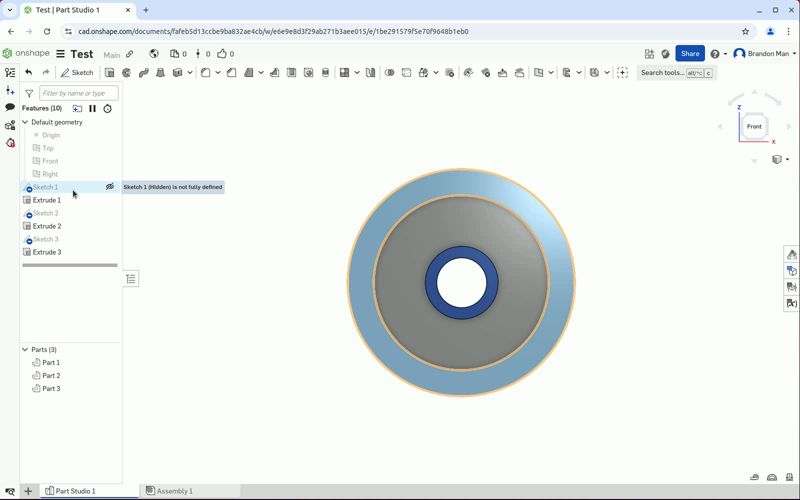
click(73, 189)
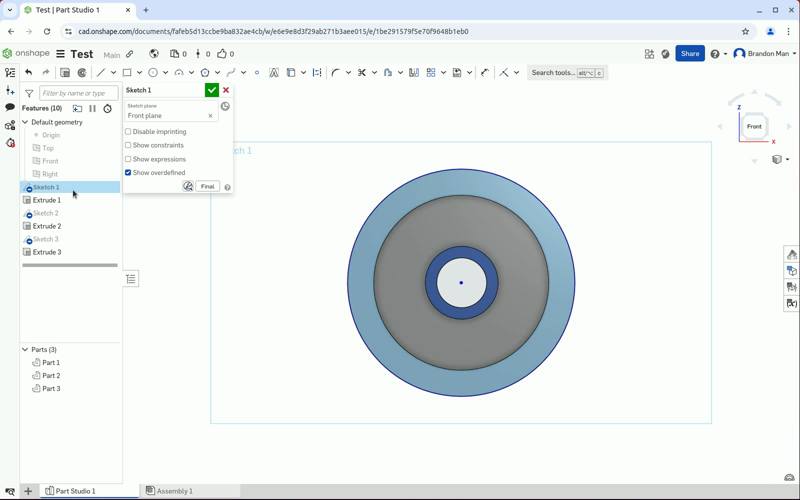
mouse_move(229, 92)
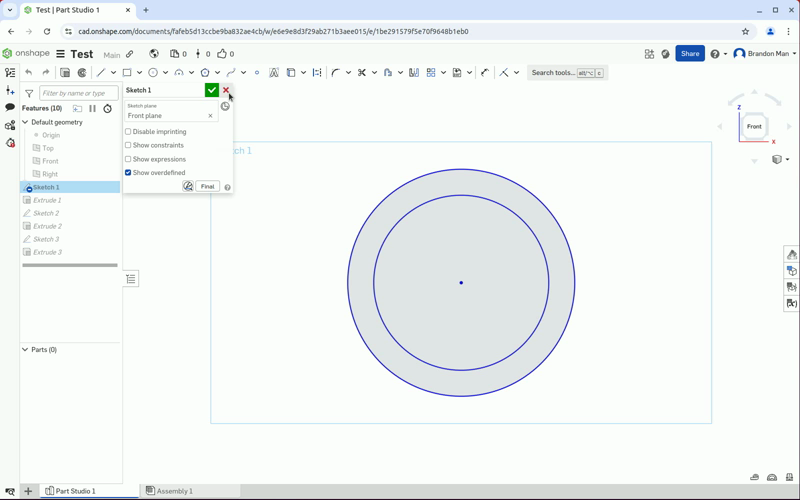
click(229, 92)
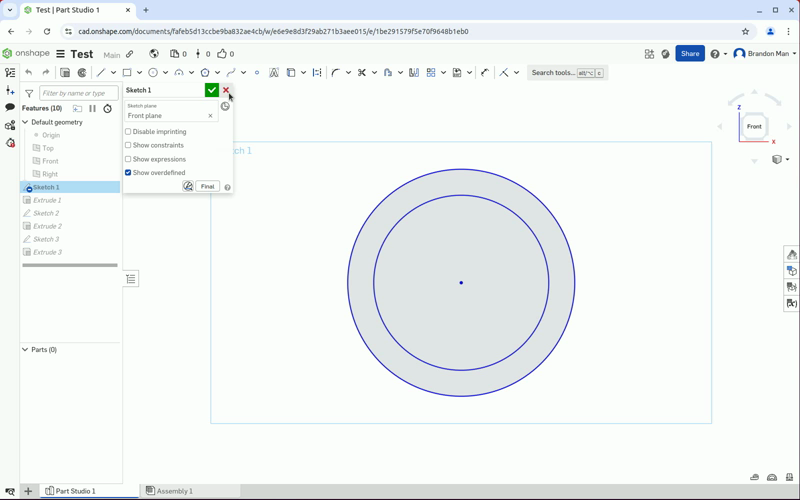
key(shift+s)
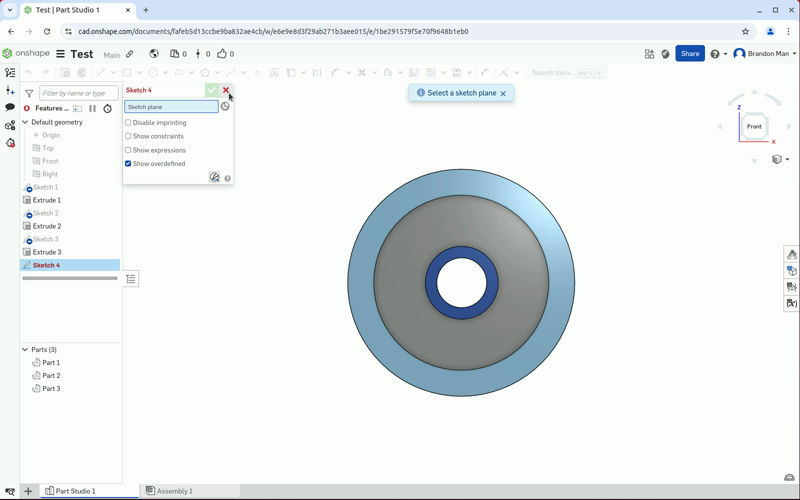
mouse_move(73, 163)
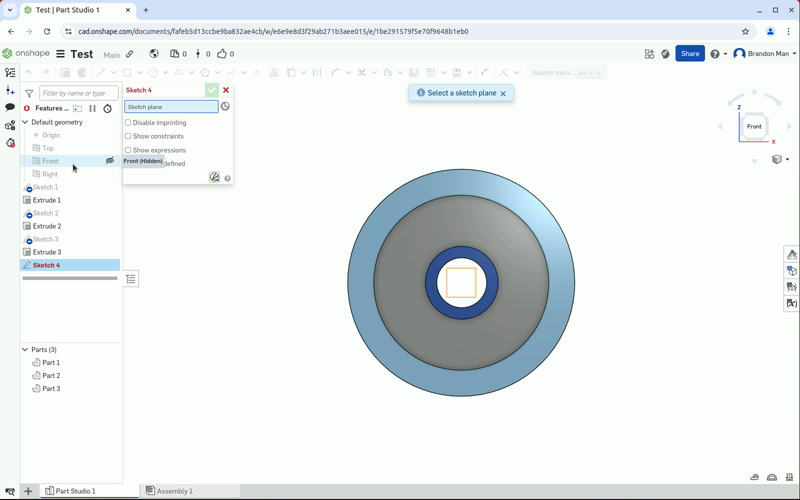
click(73, 163)
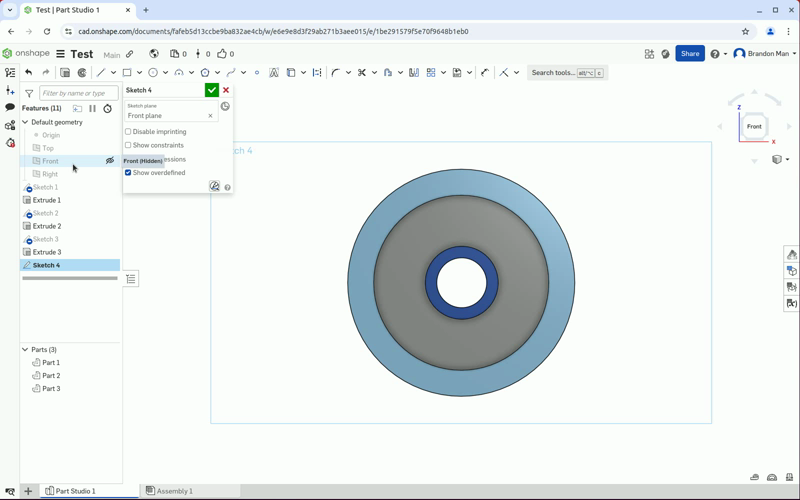
mouse_move(73, 352)
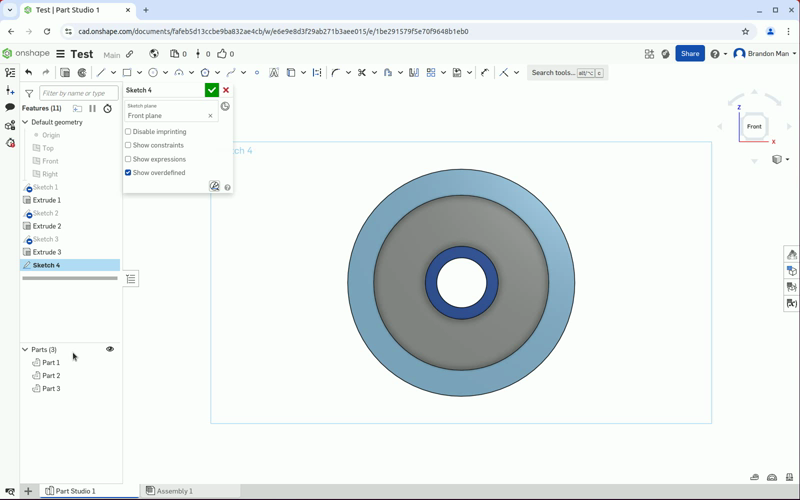
key(y)
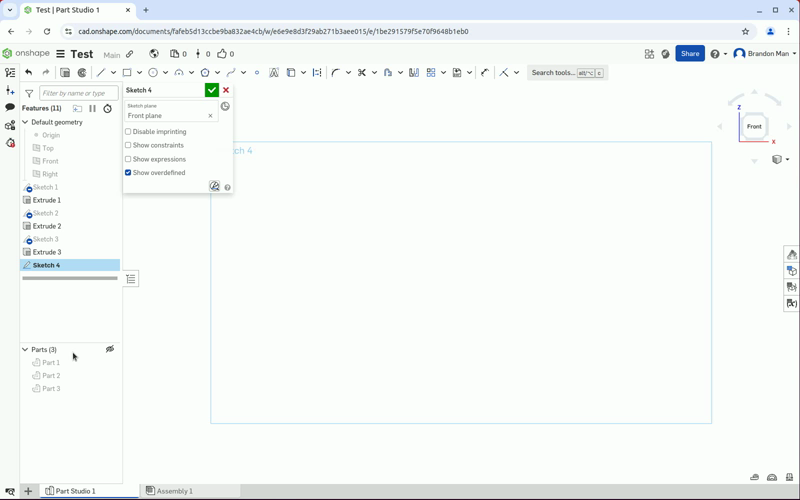
key(c)
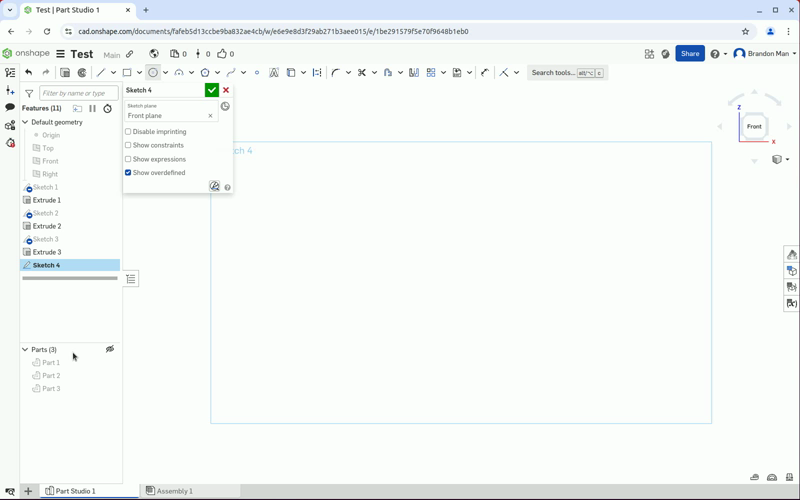
key_down(shift)
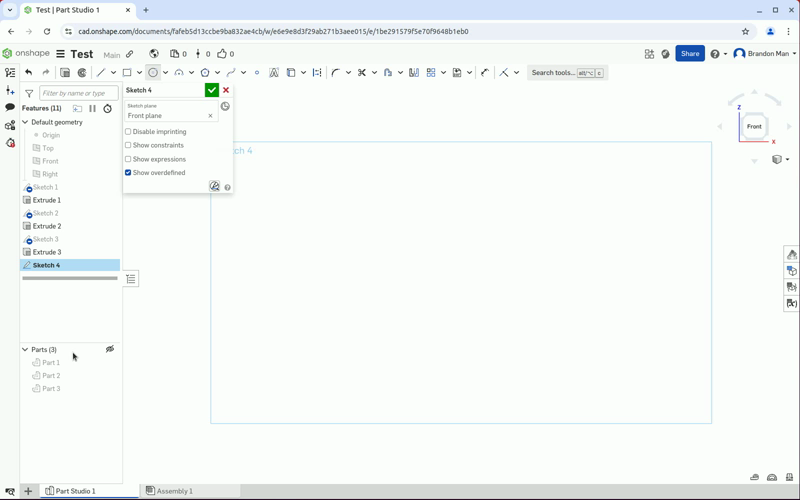
mouse_move(461, 282)
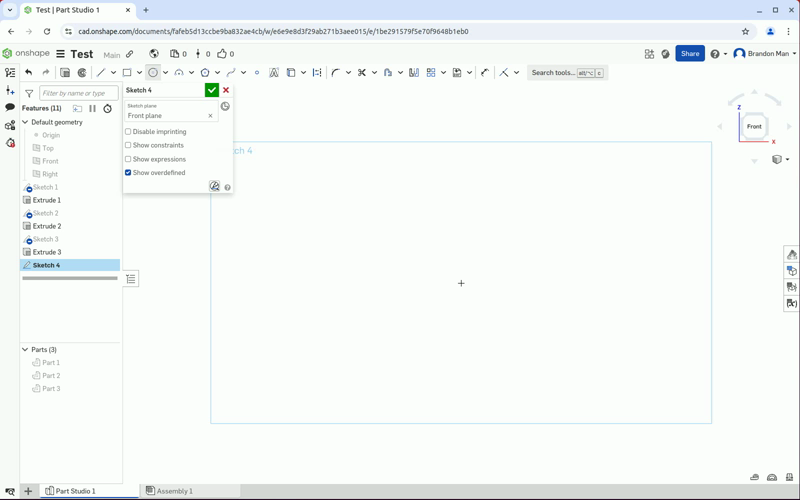
click(461, 282)
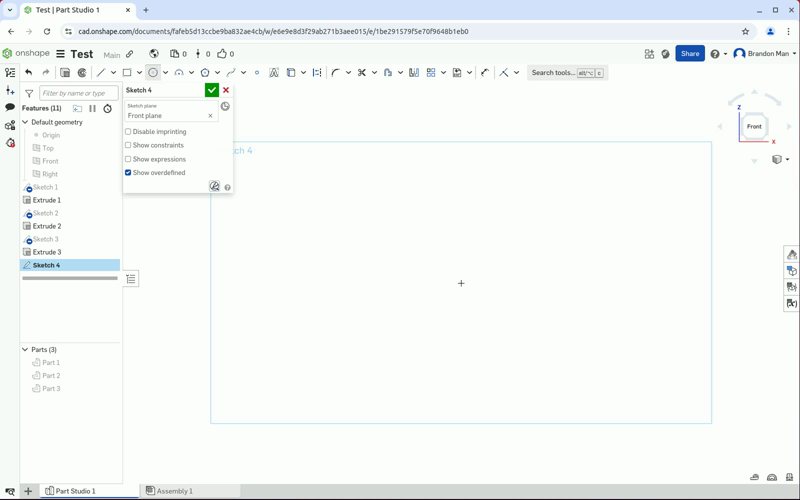
key_up(shift)
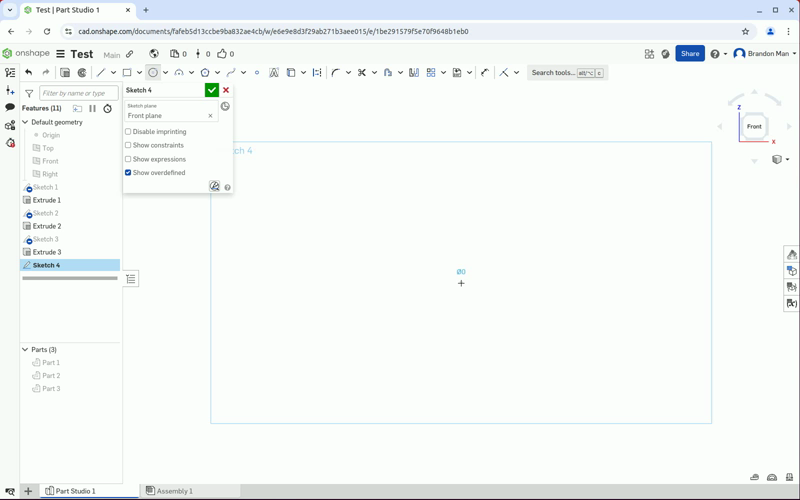
mouse_move(486, 282)
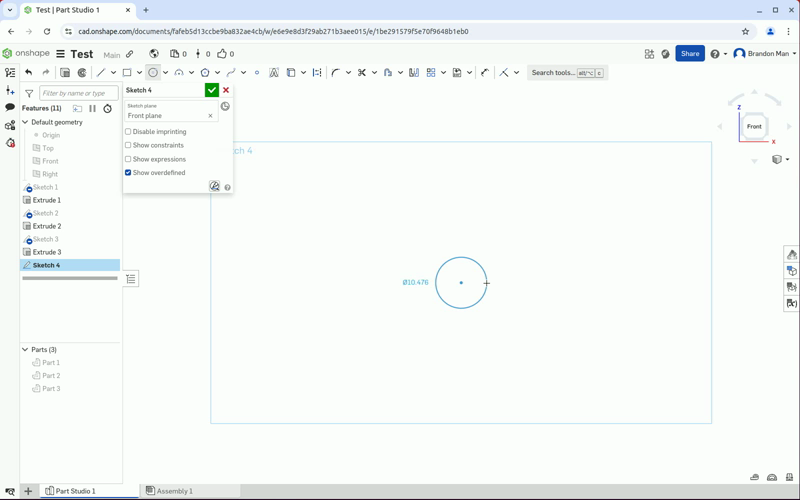
click(486, 282)
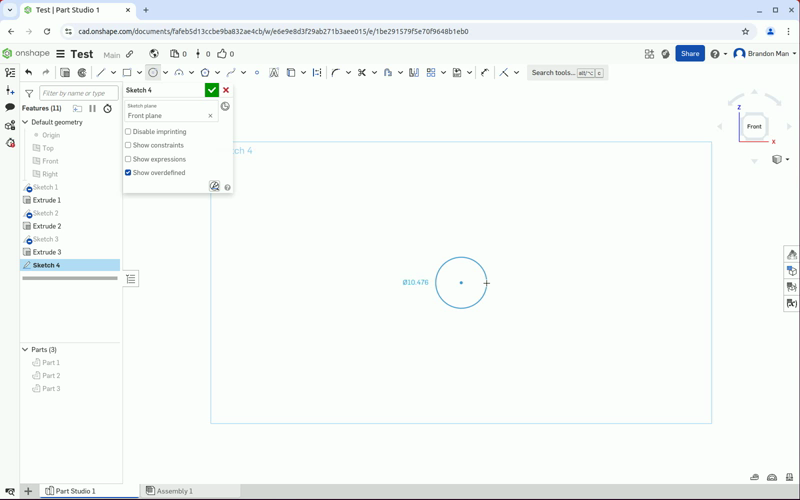
key(esc)
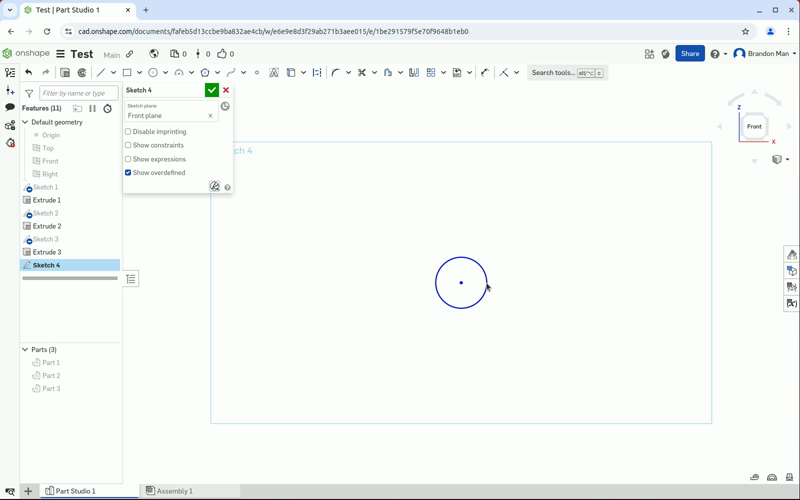
mouse_move(464, 300)
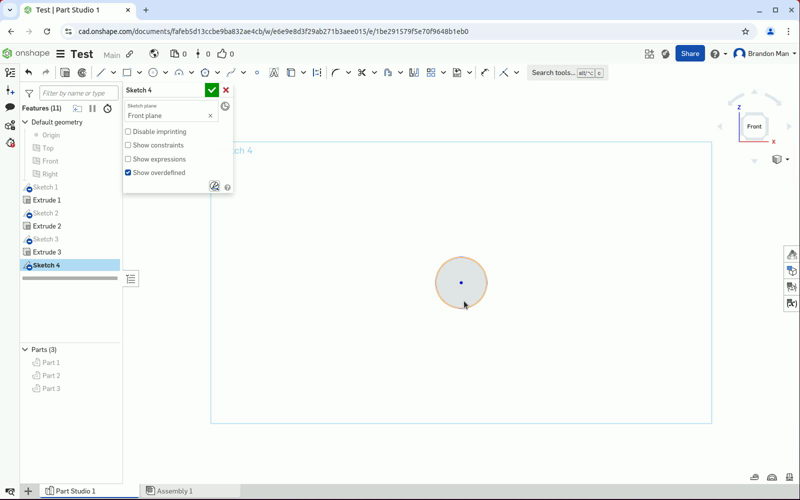
click(464, 300)
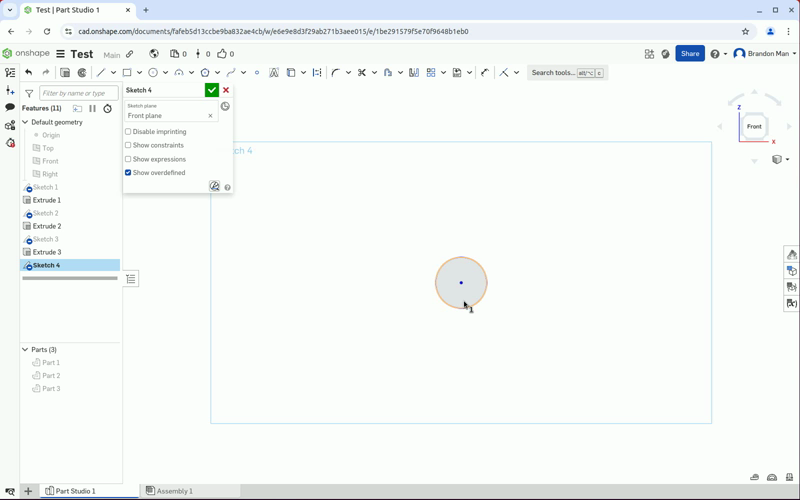
mouse_move(73, 352)
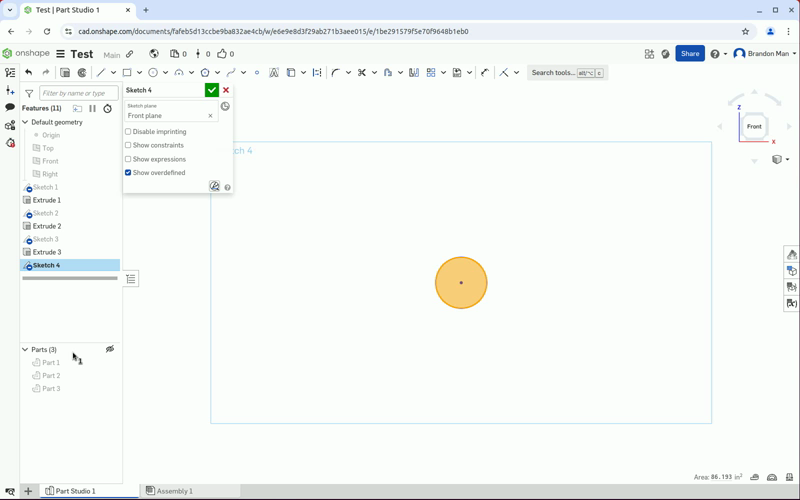
key(shift+y)
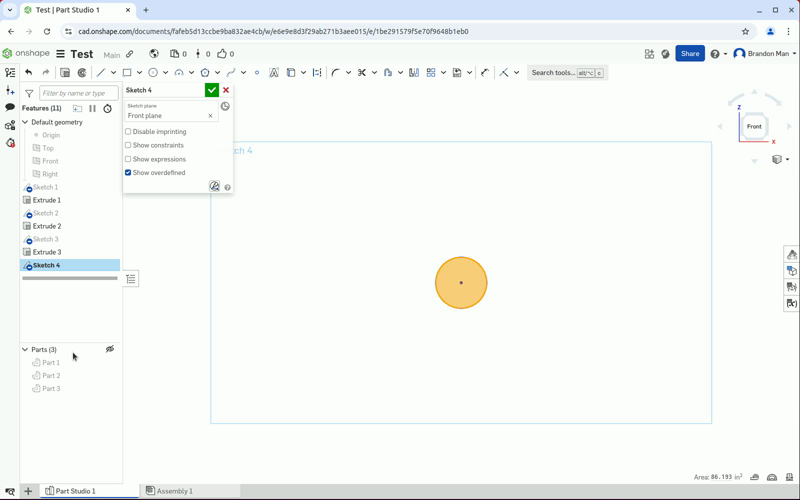
key(shift+e)
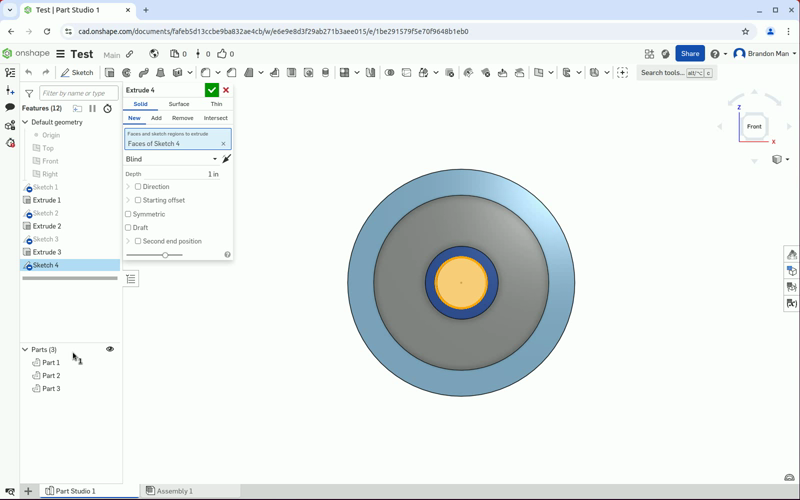
mouse_move(143, 106)
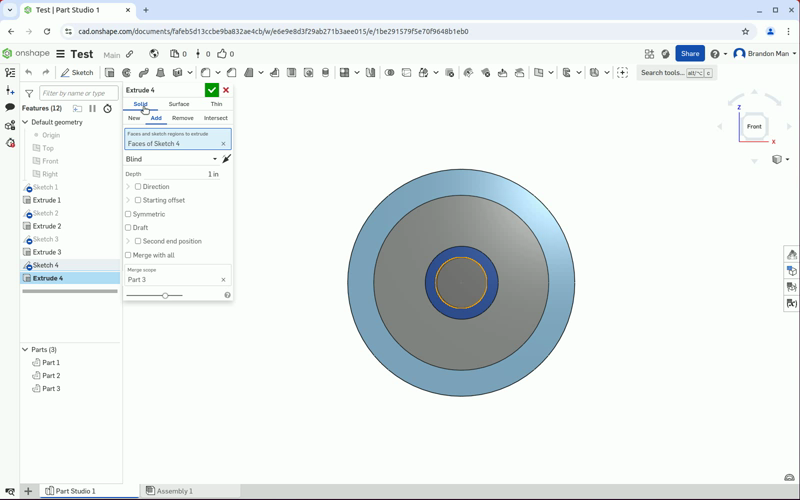
click(143, 106)
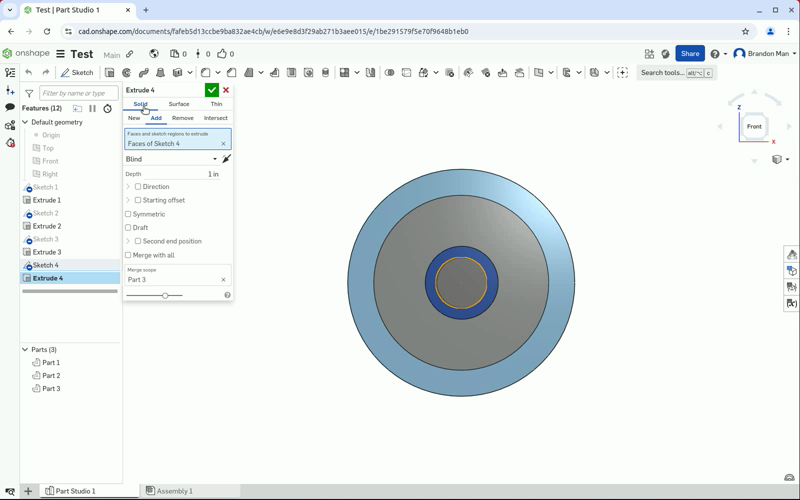
mouse_move(137, 120)
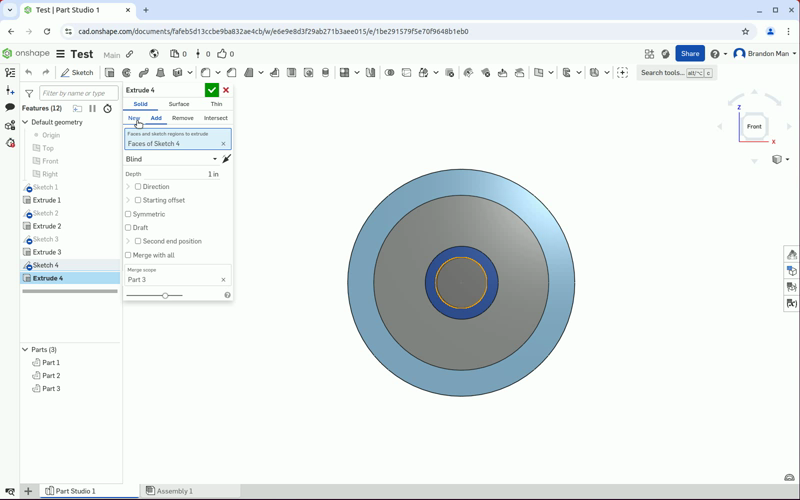
click(137, 120)
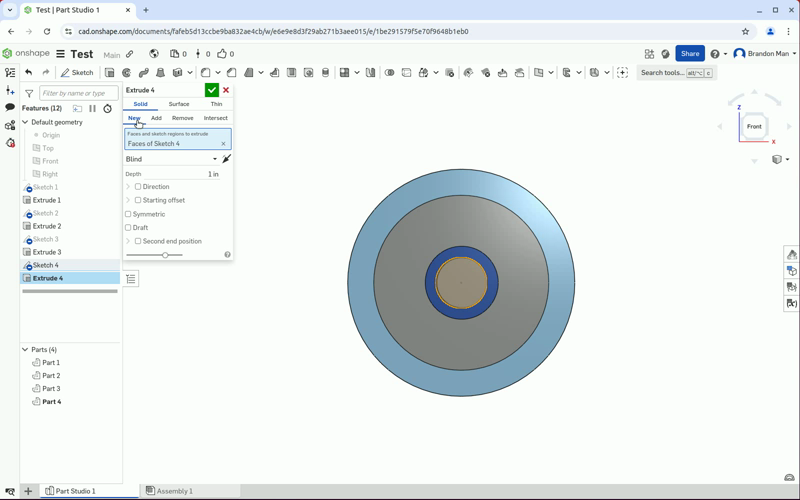
key(tab, 4)
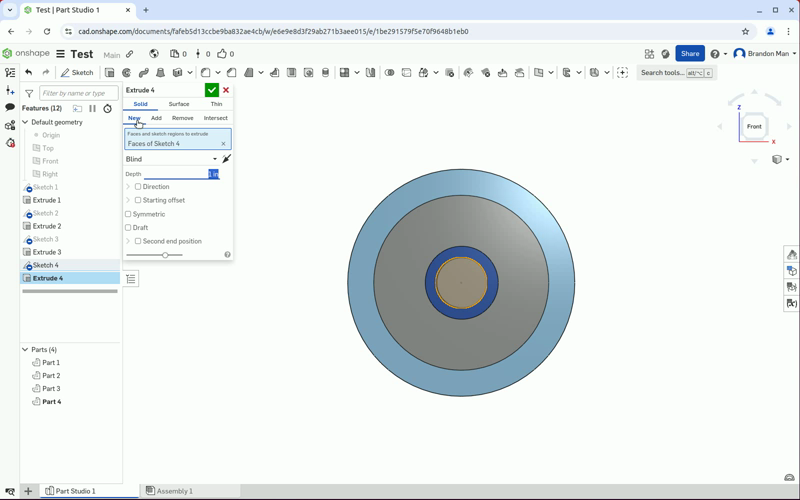
text(13.962)
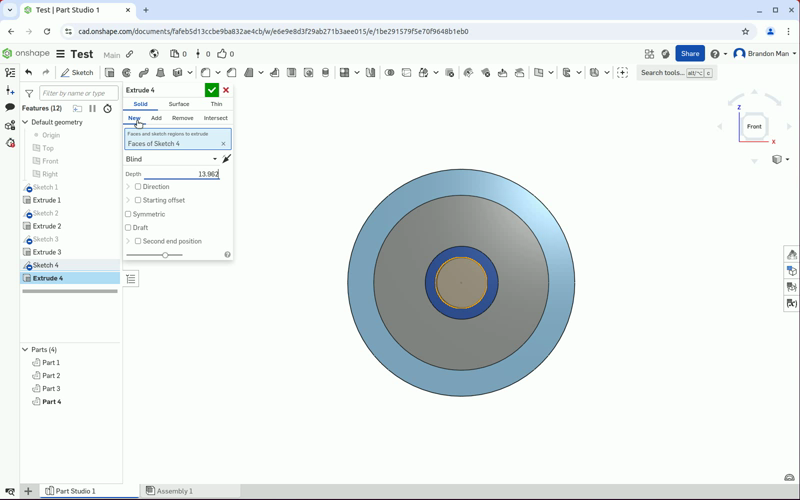
key(tab, 3)
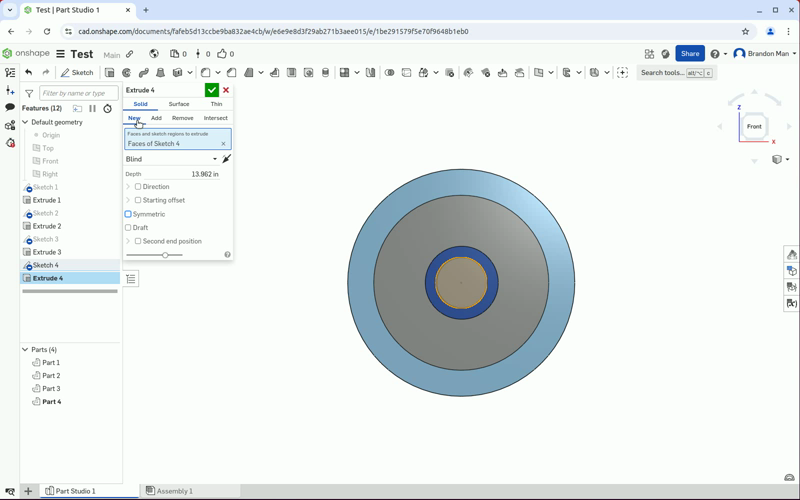
key(space)
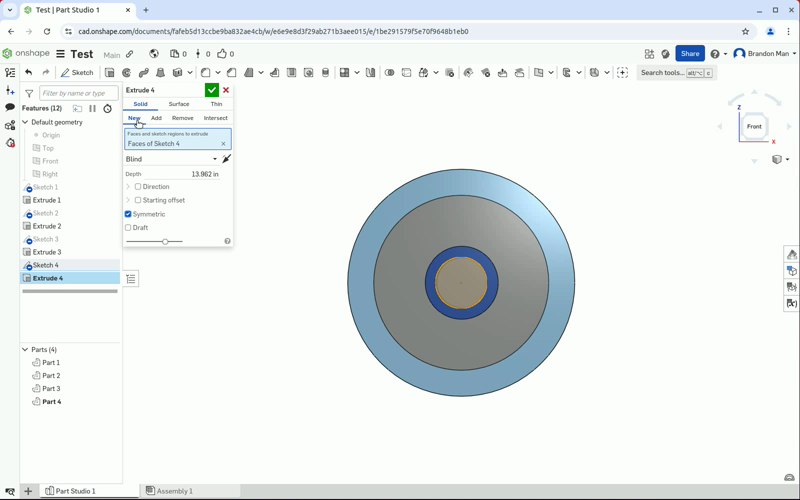
key(enter)
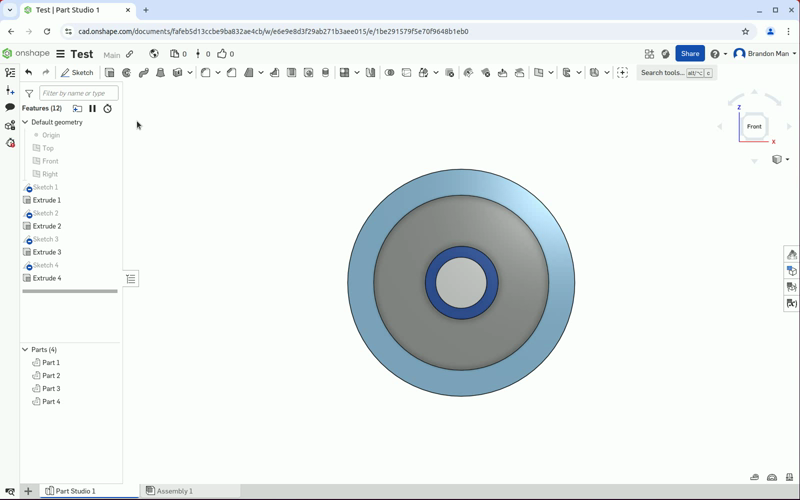
key(shift+h)
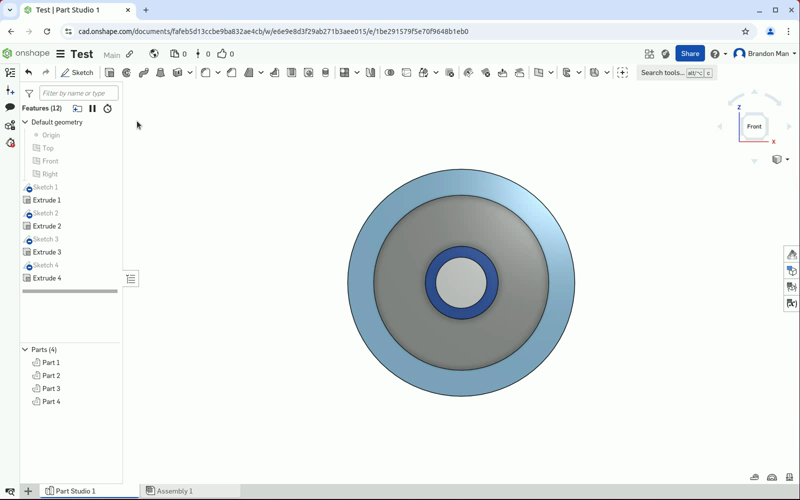
key(shift+h)
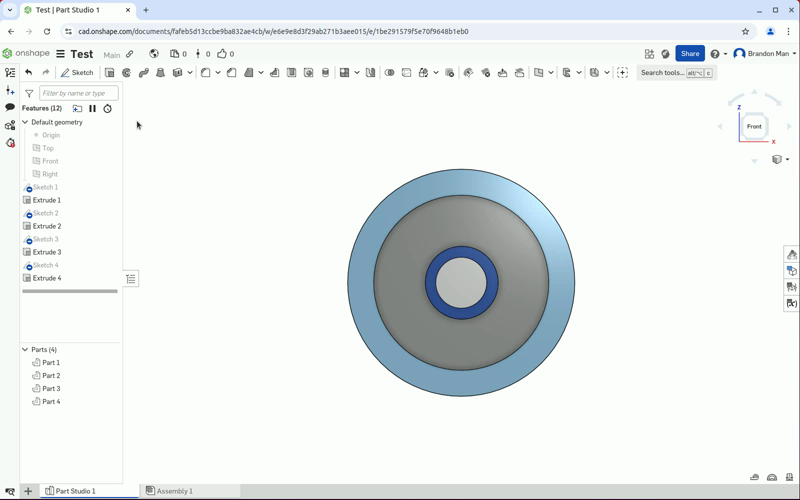
key(shift+7)
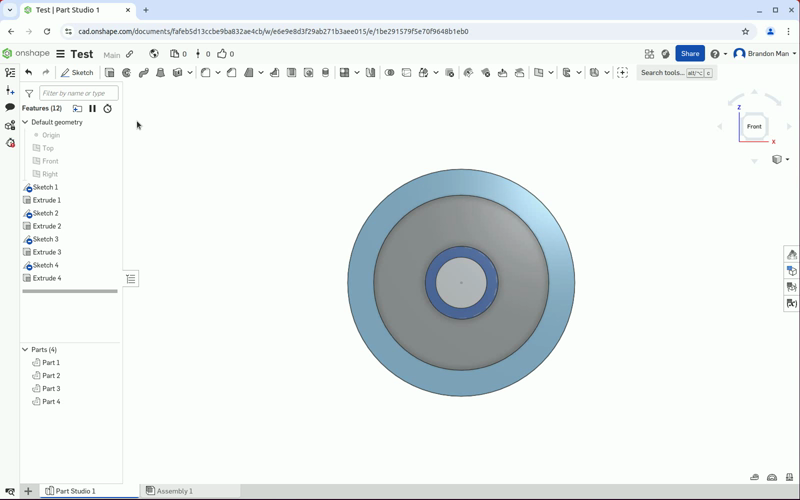
key(left, 2)
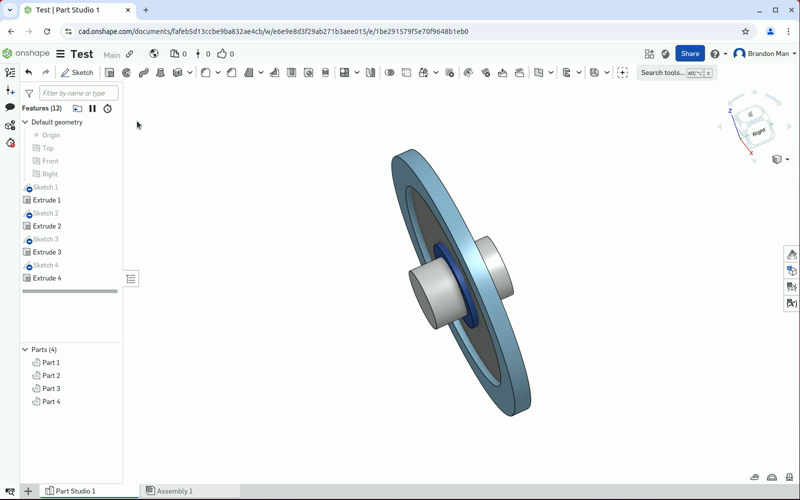
key(down, 2)
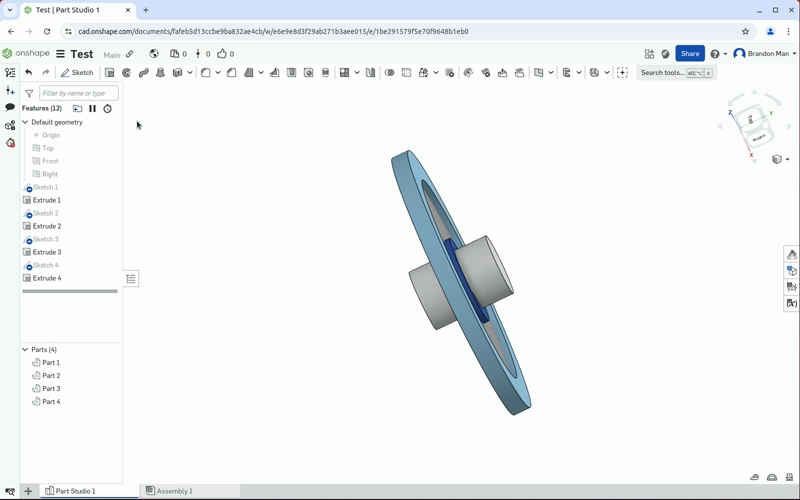
key(up, 2)
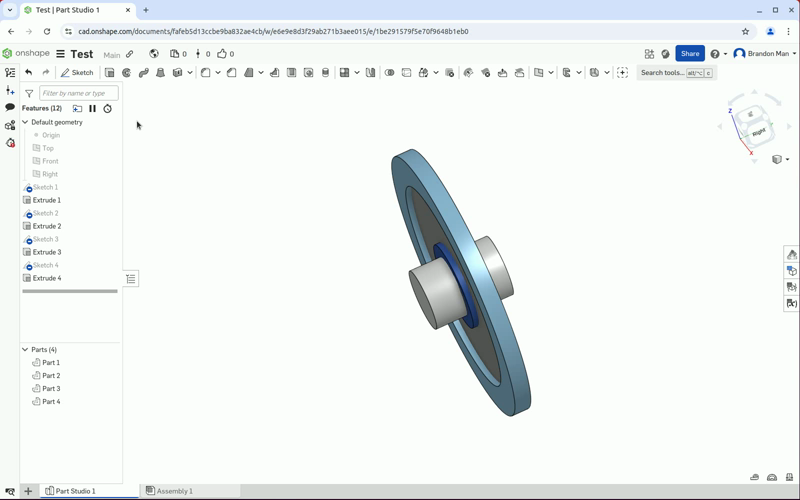
key(right, 2)
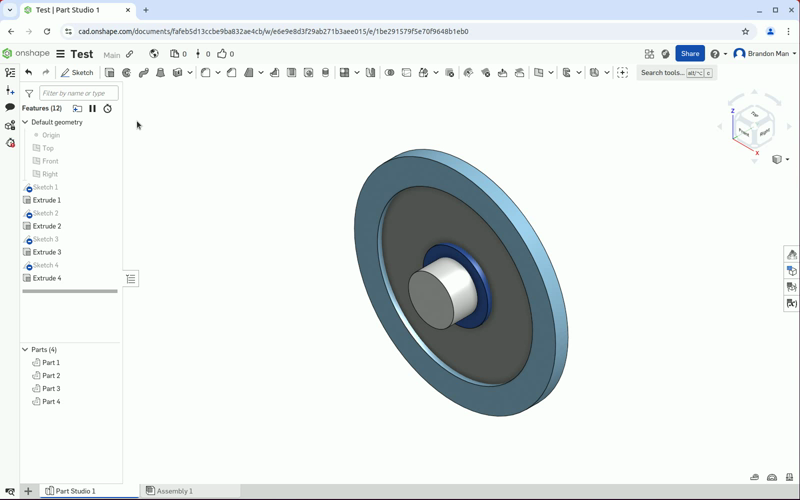
mouse_move(73, 189)
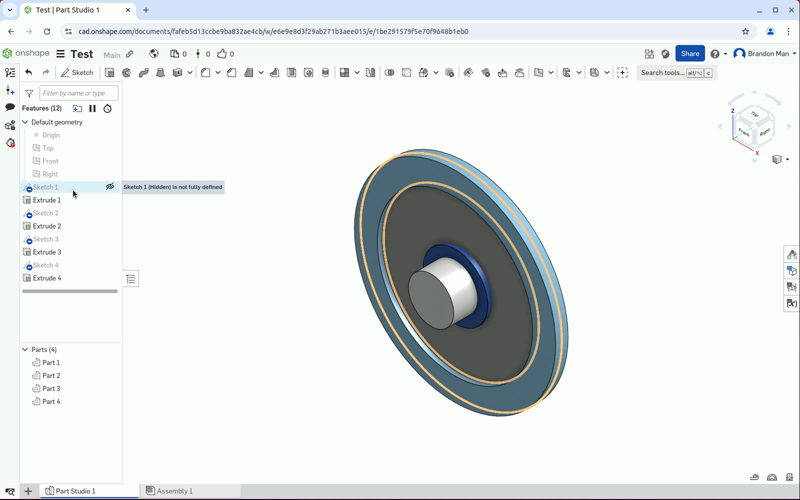
click(73, 189)